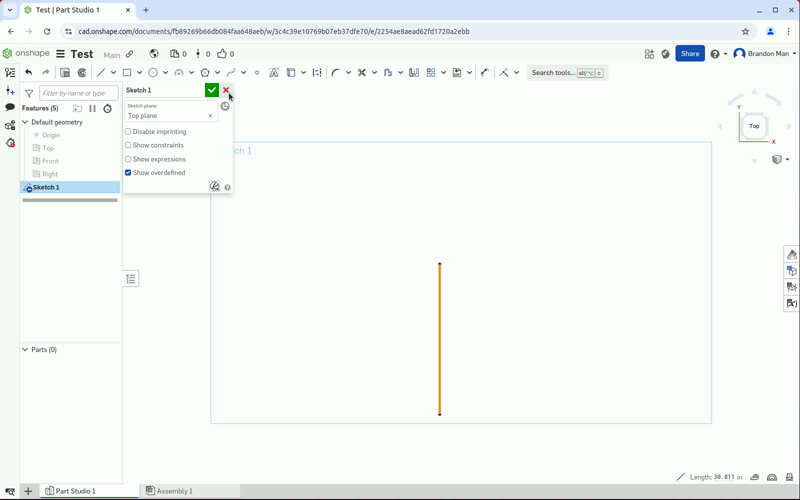
key(shift+h)
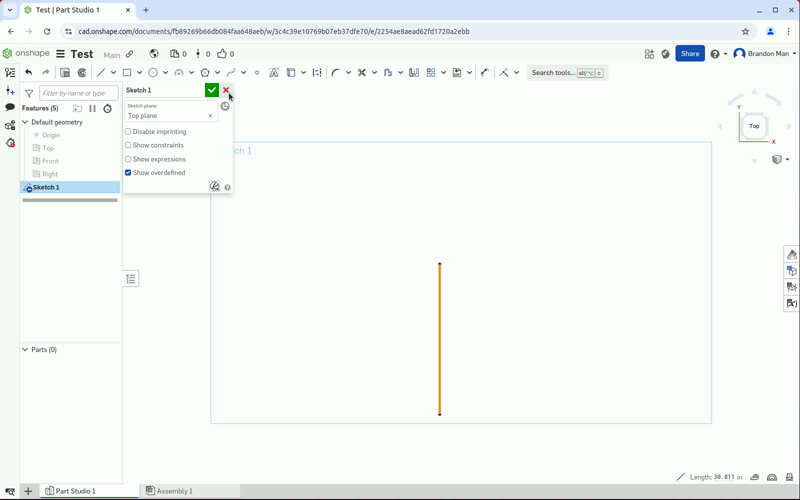
key(shift+s)
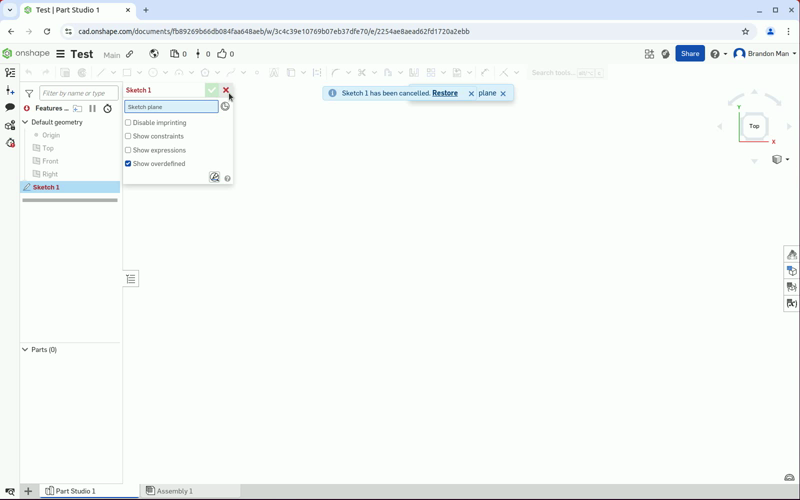
mouse_move(73, 150)
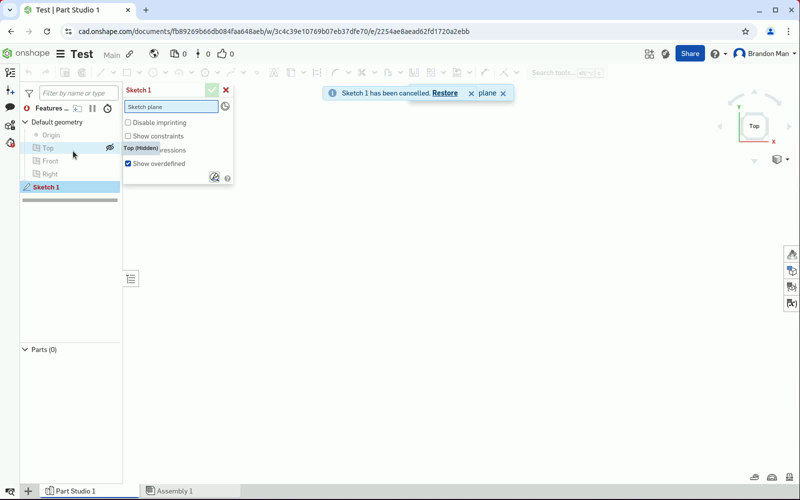
click(73, 150)
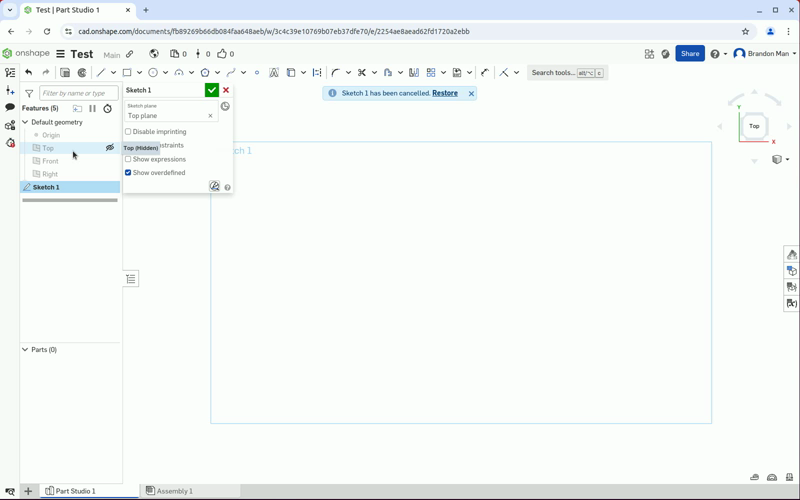
mouse_move(73, 352)
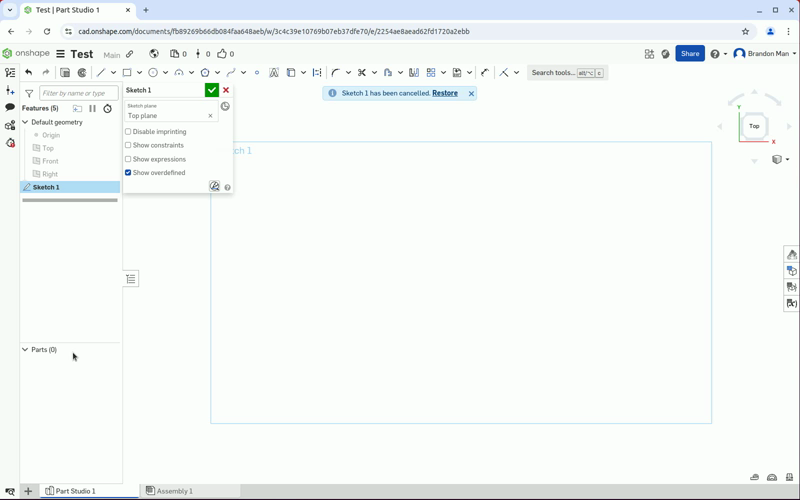
key(y)
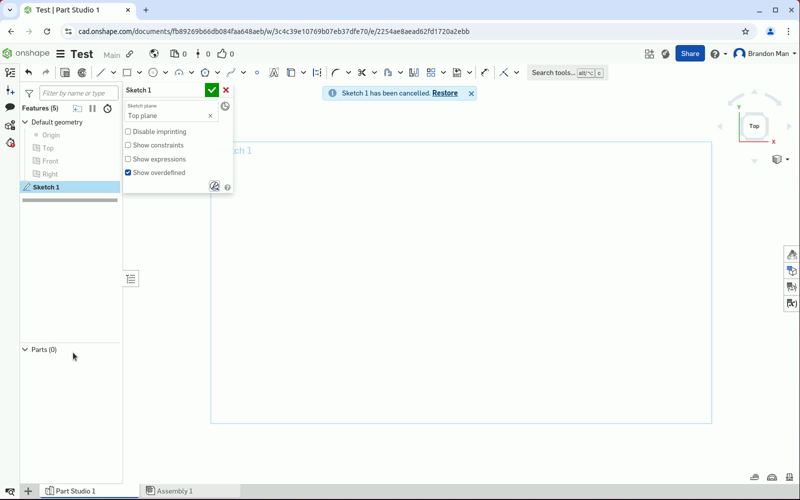
key(l)
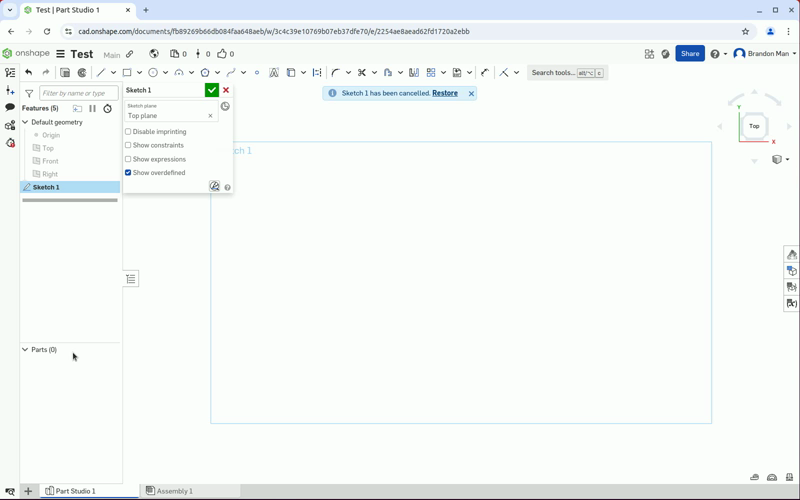
key_down(shift)
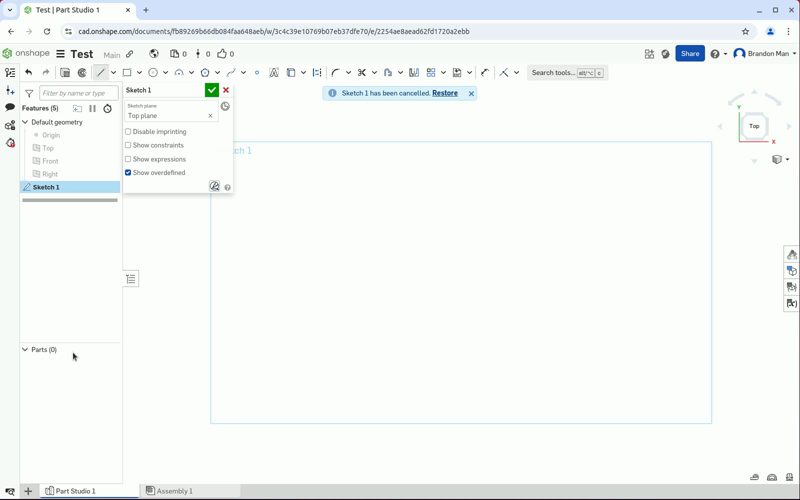
mouse_move(348, 388)
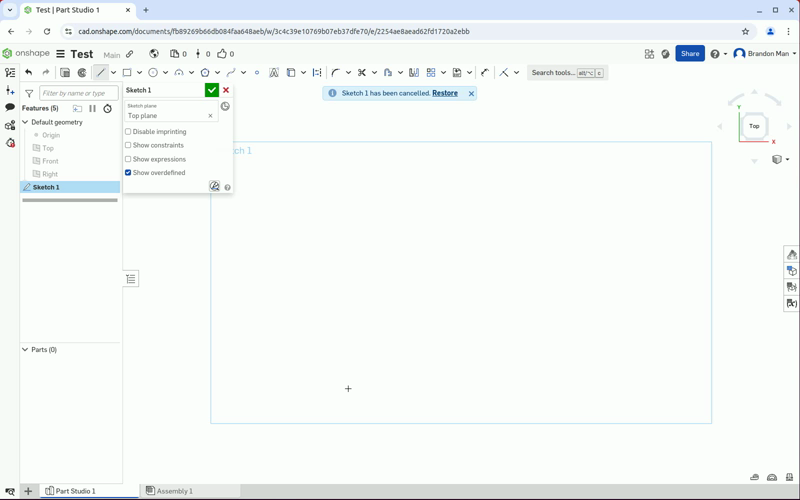
click(348, 388)
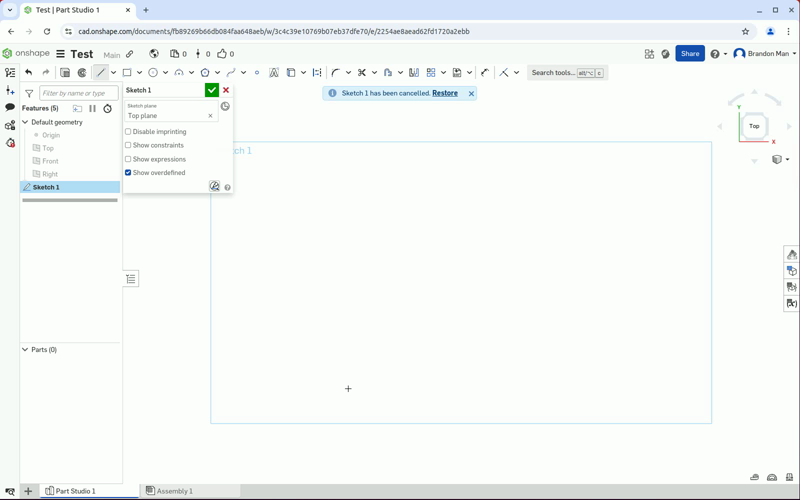
key_up(shift)
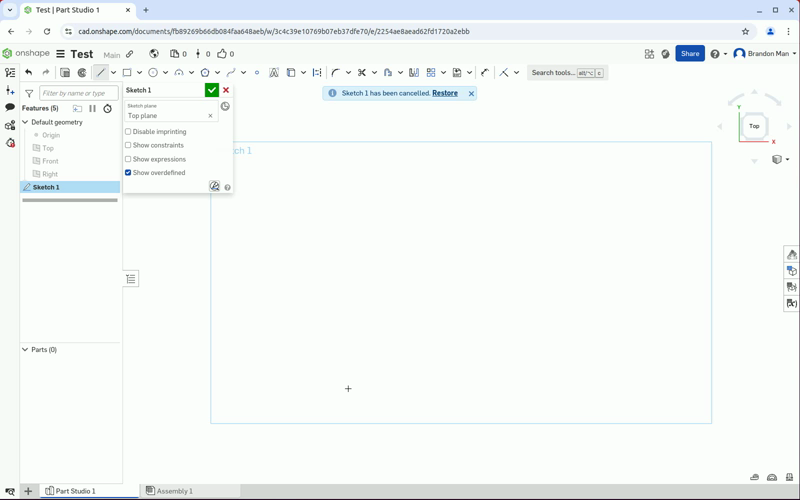
key_down(shift)
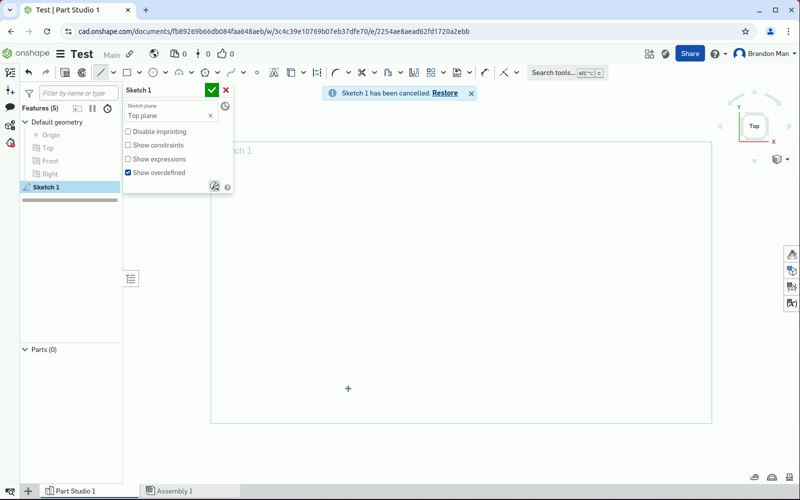
mouse_move(536, 388)
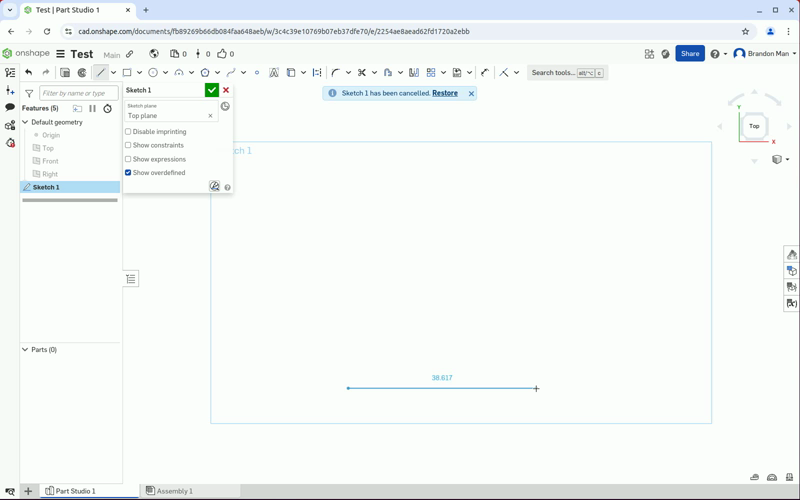
click(536, 388)
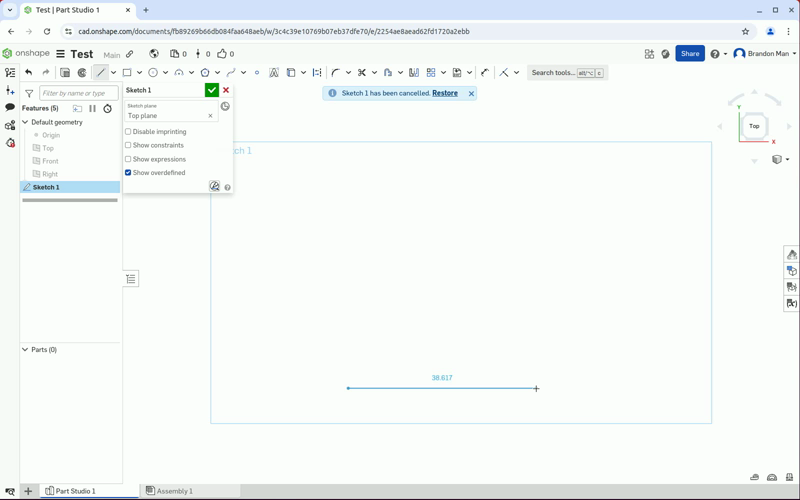
key_up(shift)
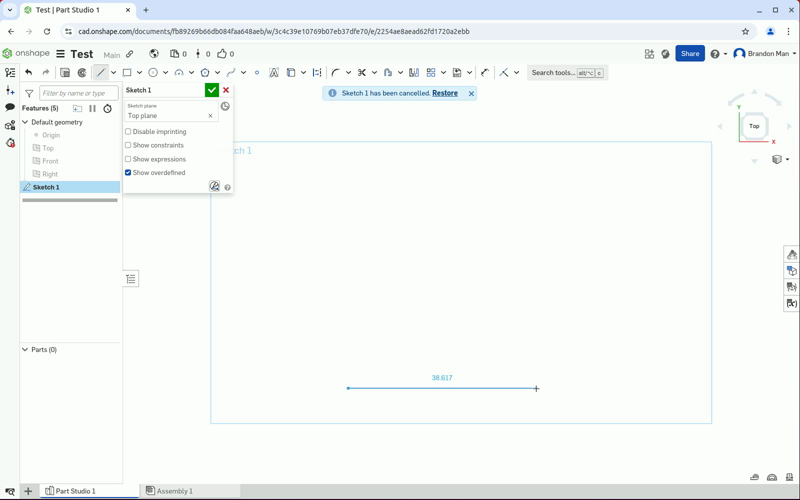
key_down(shift)
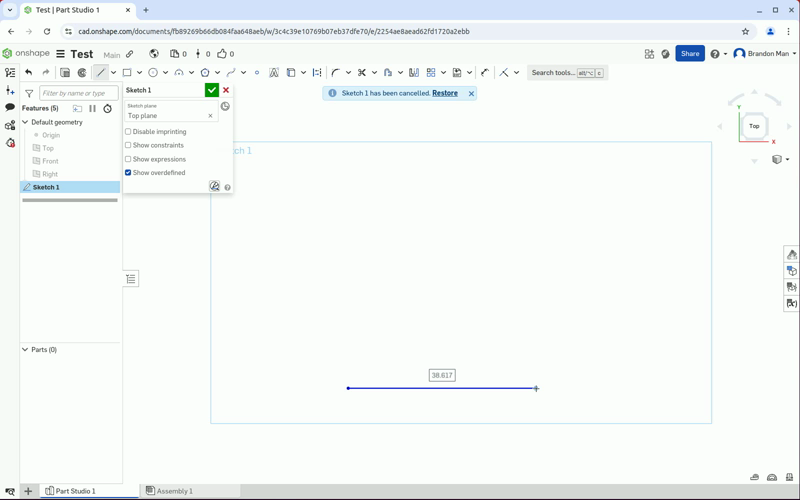
mouse_move(536, 220)
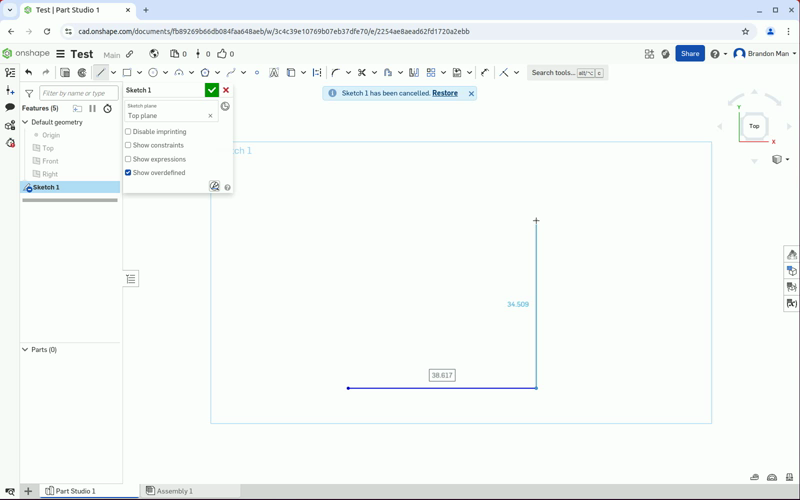
click(536, 220)
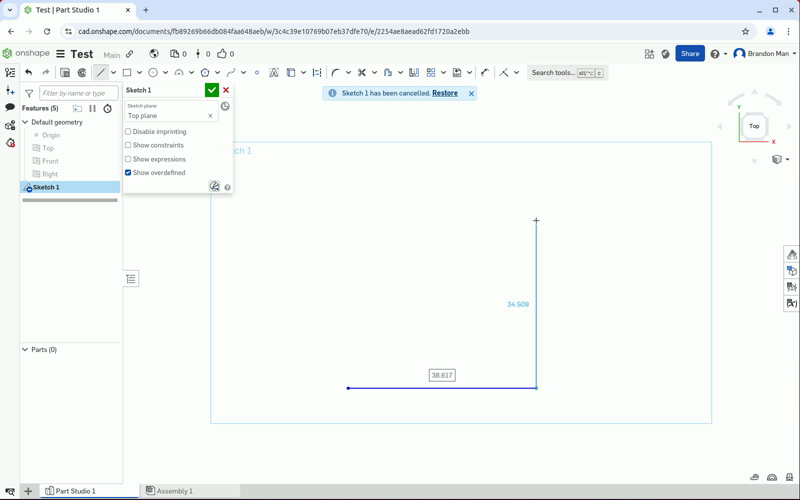
key_up(shift)
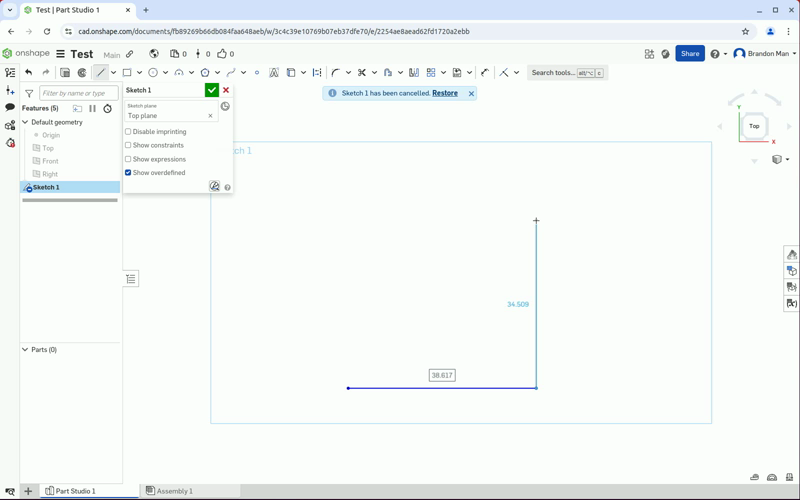
key_down(shift)
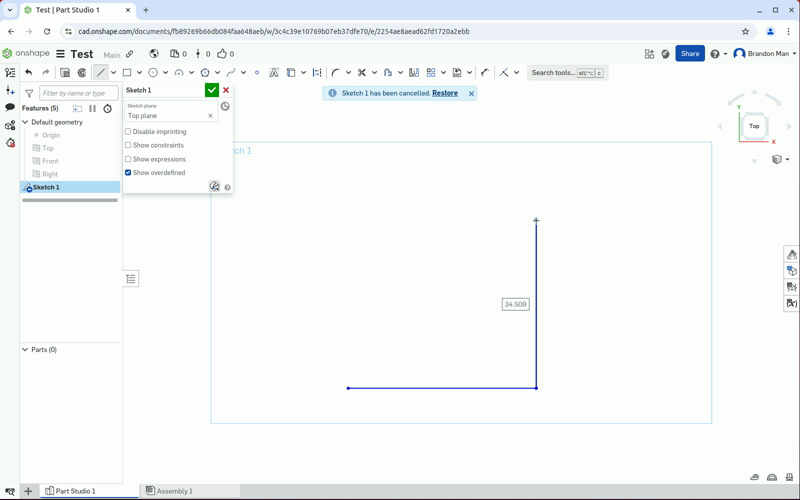
mouse_move(348, 220)
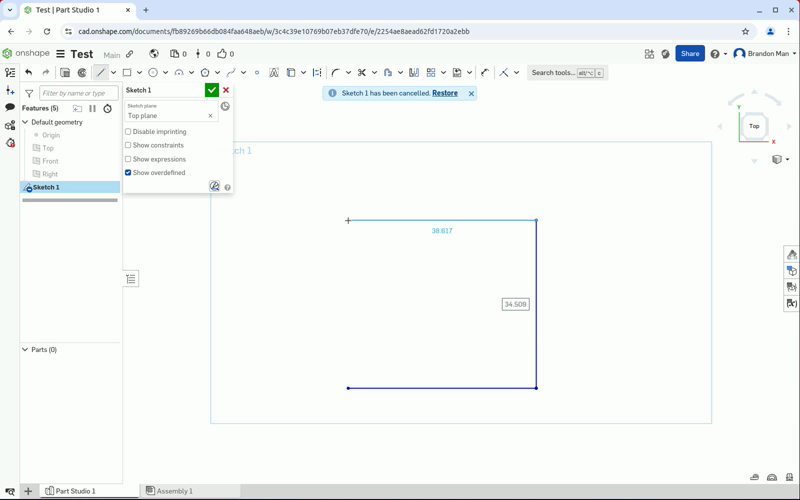
click(348, 220)
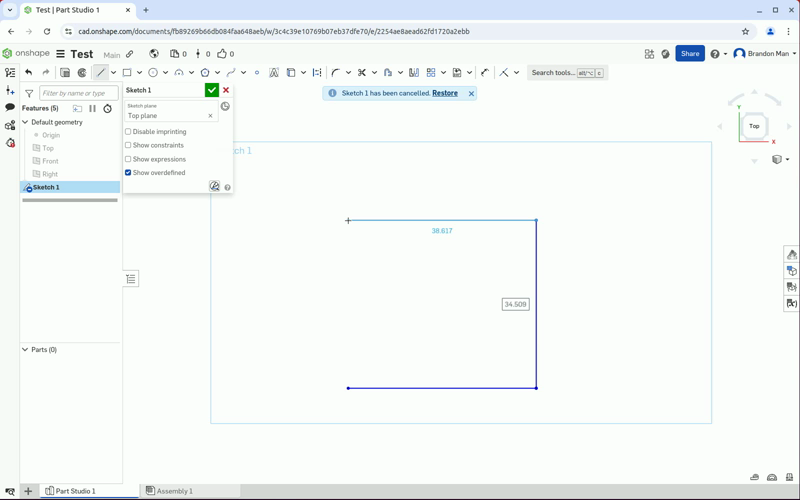
key_up(shift)
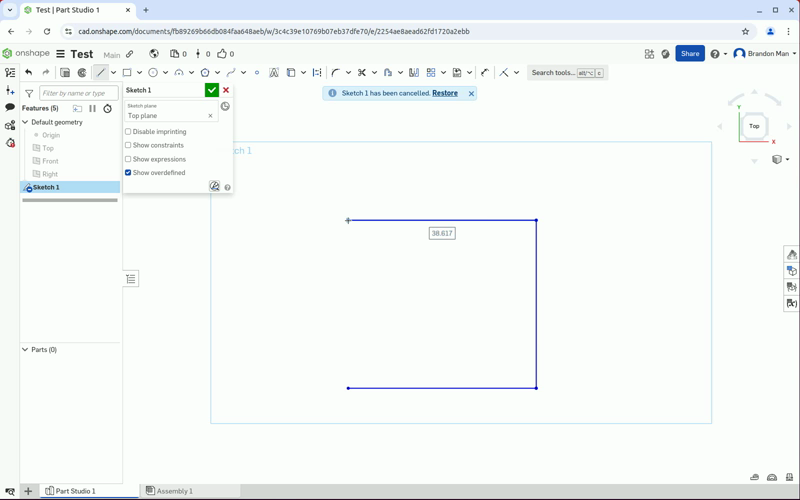
key_down(shift)
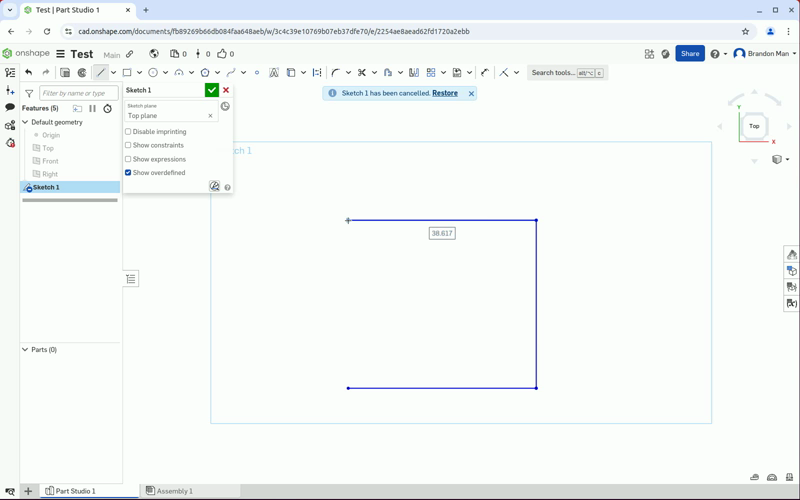
mouse_move(348, 388)
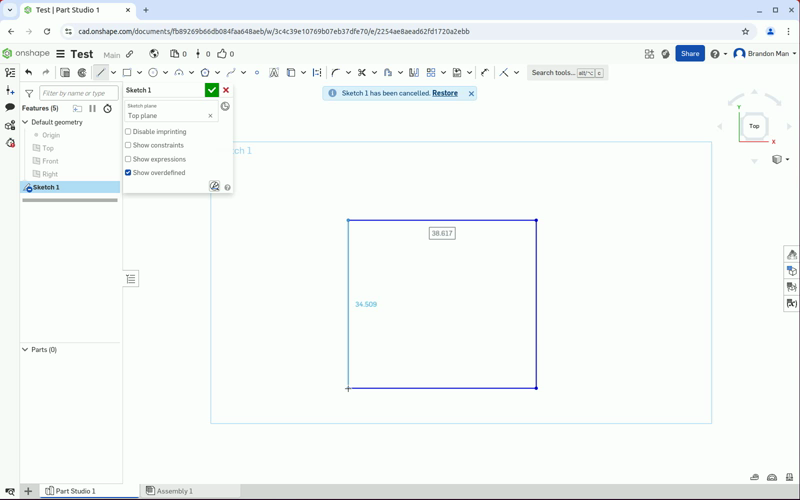
key_up(shift)
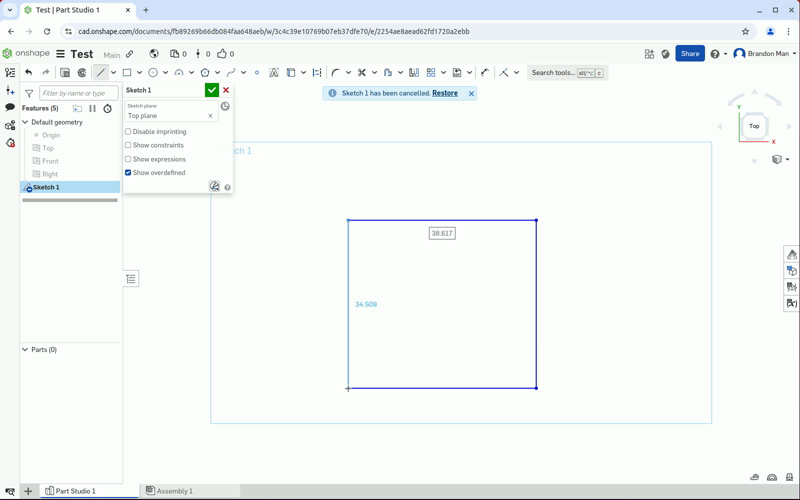
click(348, 388)
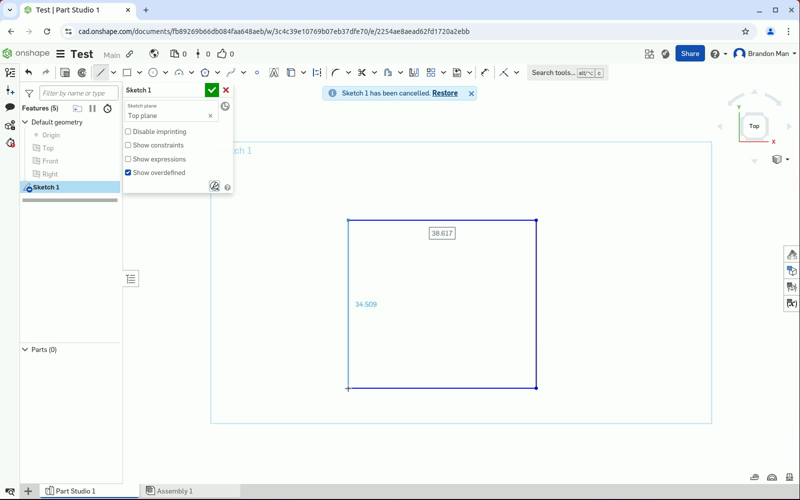
key(esc)
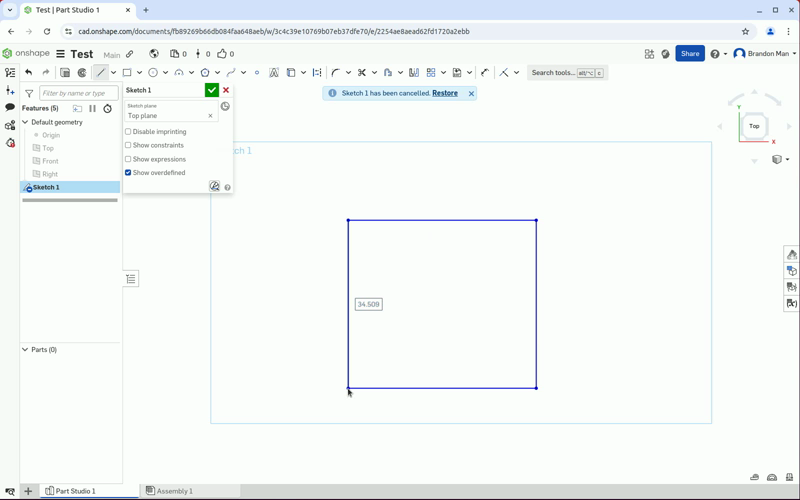
mouse_move(440, 349)
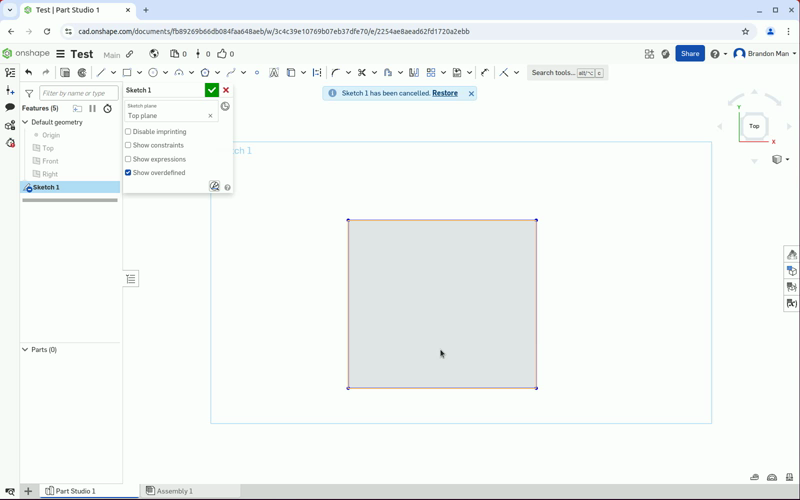
click(440, 349)
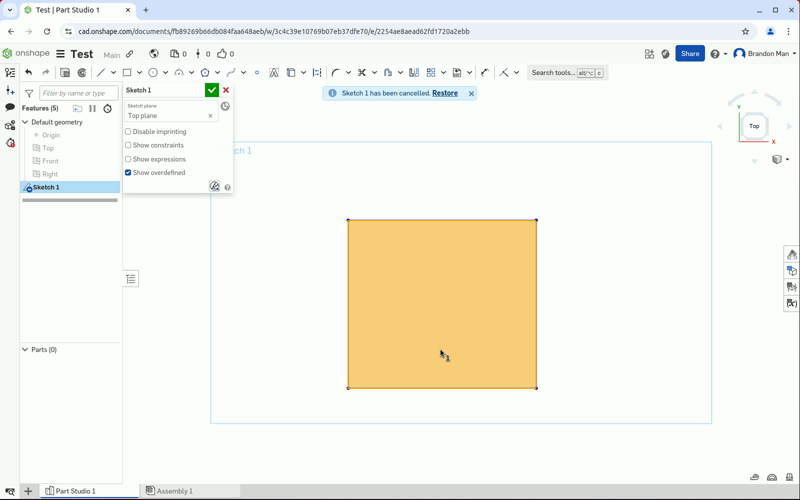
mouse_move(73, 352)
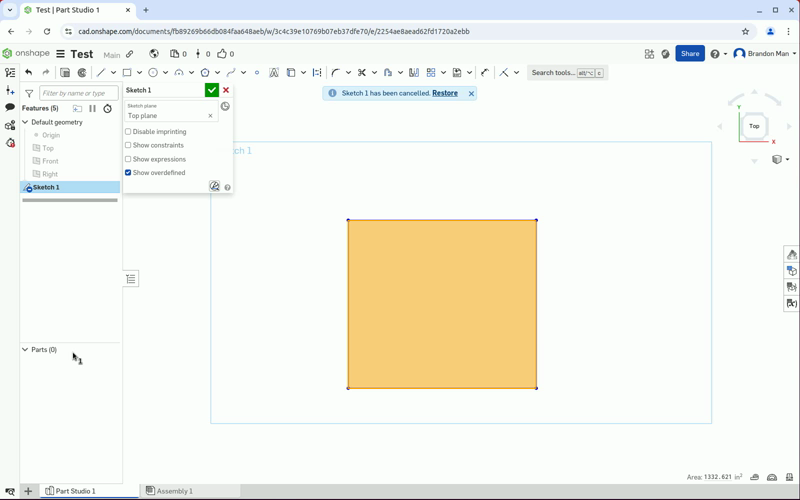
key(shift+y)
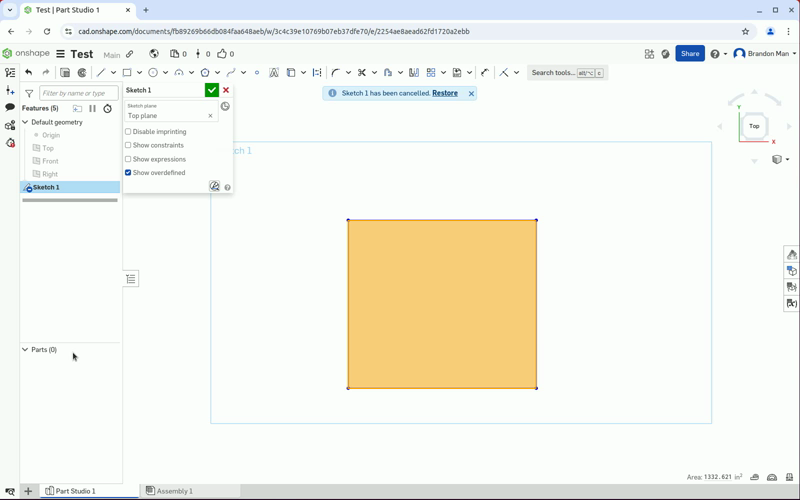
key(shift+e)
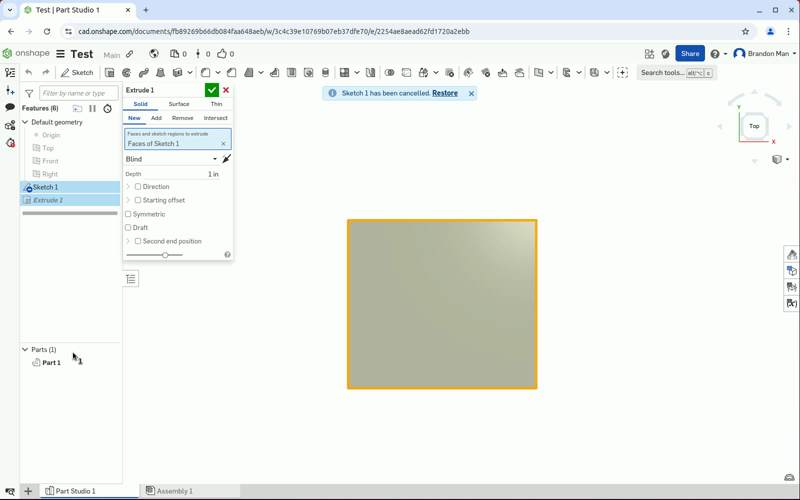
mouse_move(143, 106)
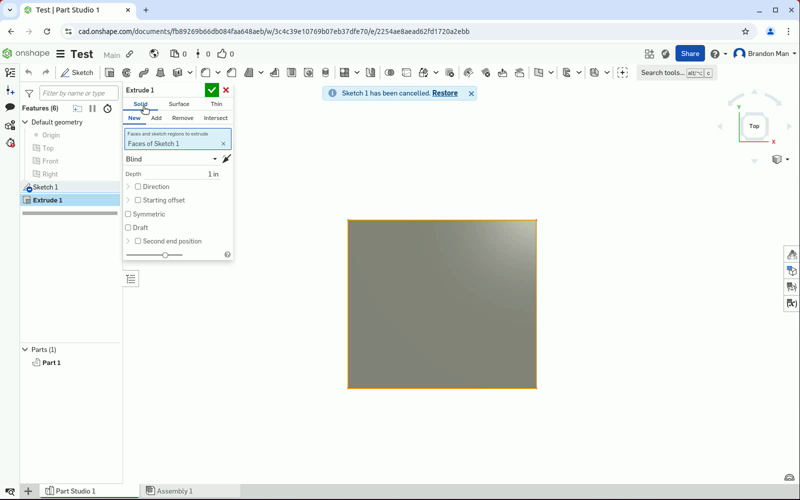
click(143, 106)
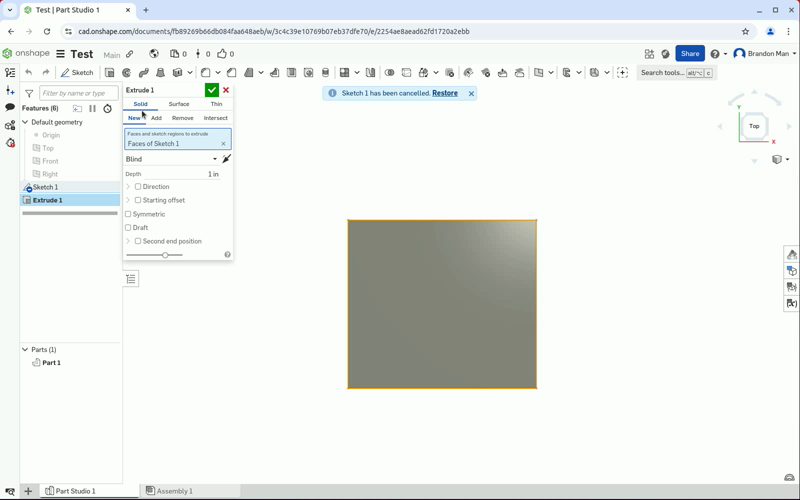
mouse_move(137, 120)
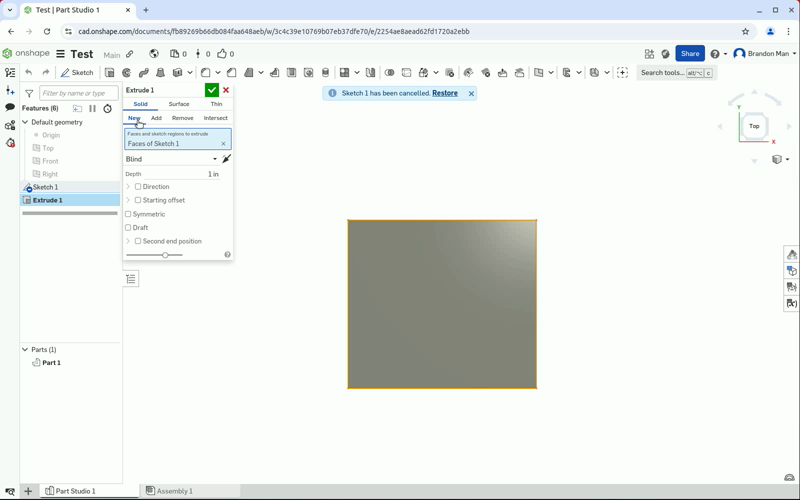
click(137, 120)
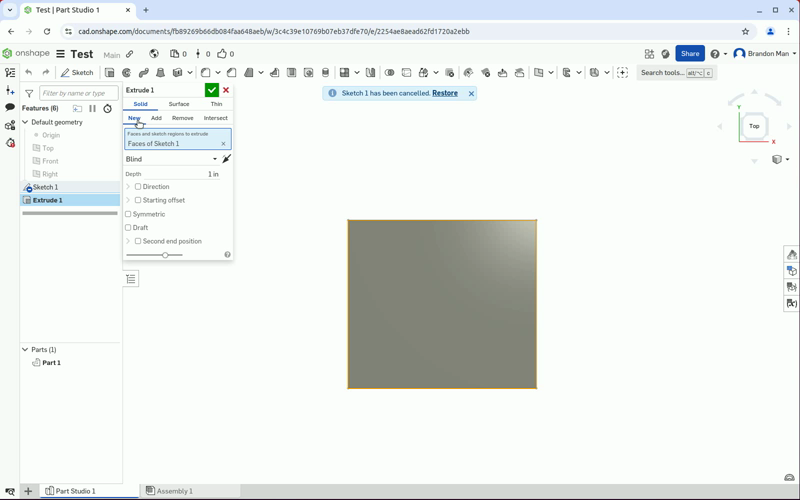
key(tab, 4)
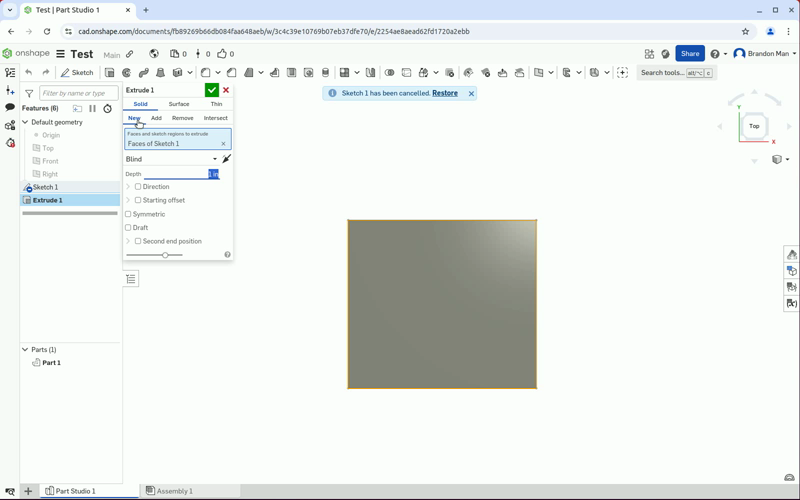
text(1.444)
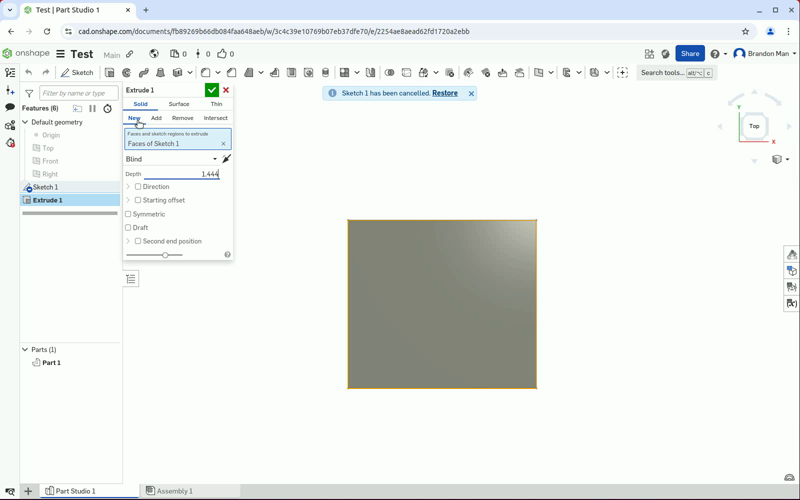
key(enter)
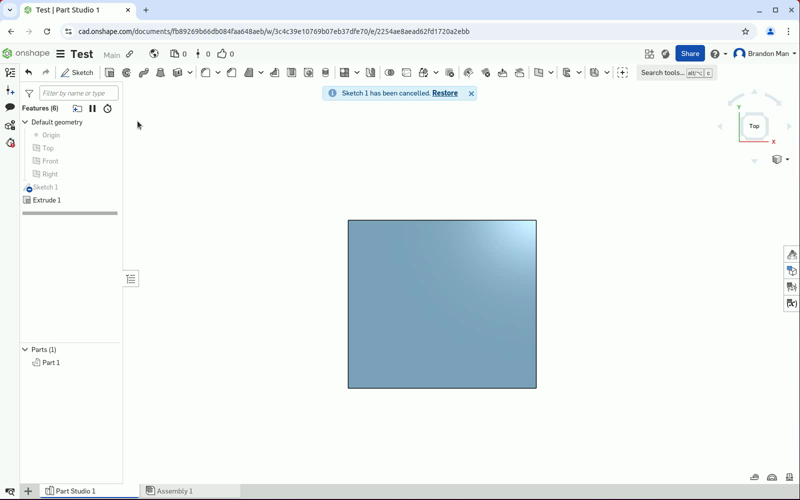
key(shift+h)
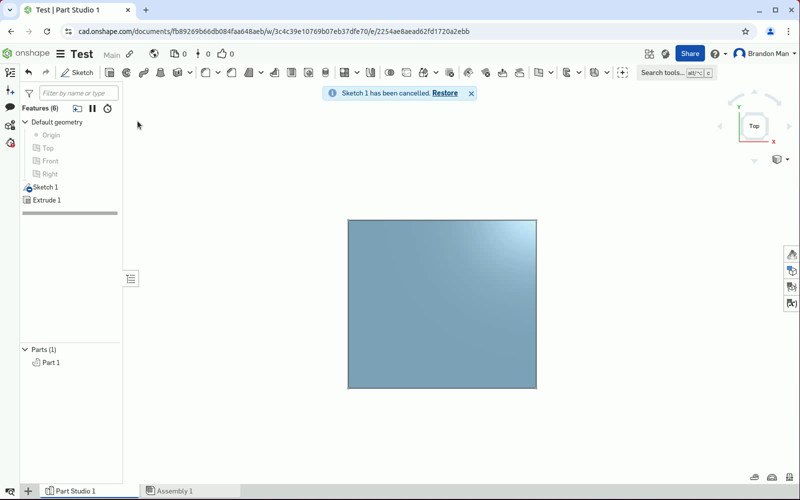
key(shift+h)
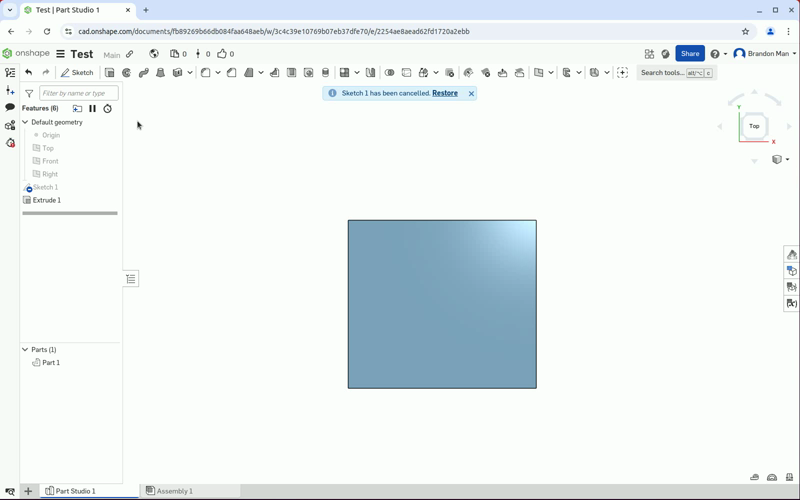
mouse_move(73, 189)
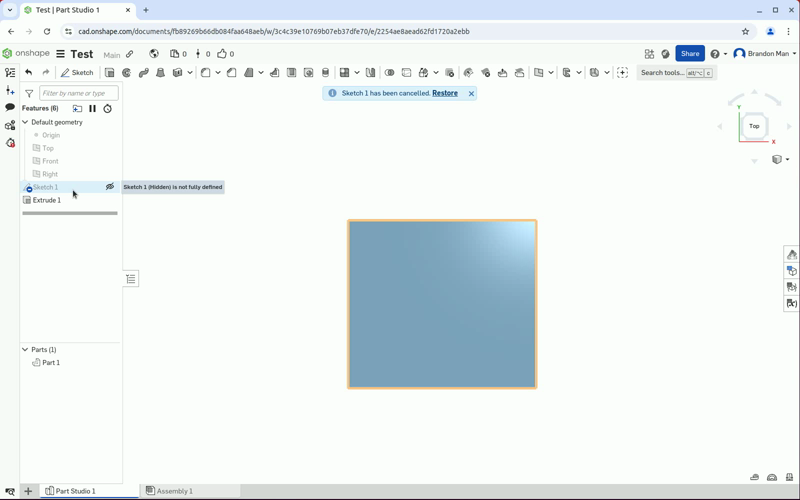
click(73, 189)
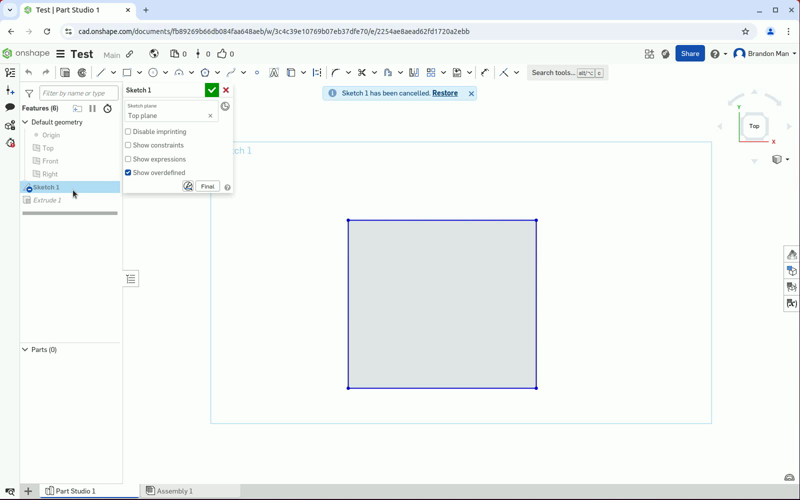
mouse_move(229, 92)
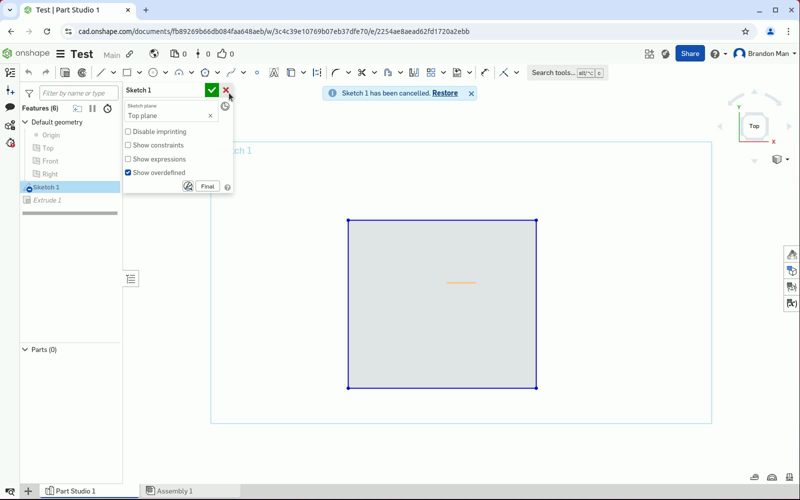
click(229, 92)
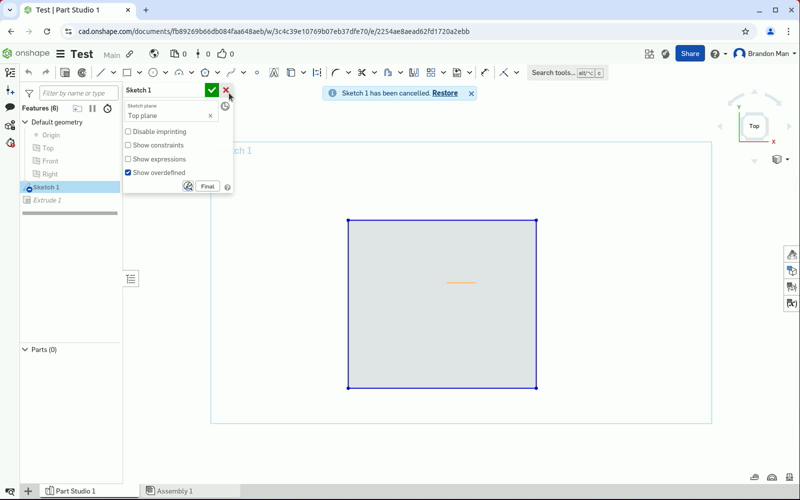
key(shift+s)
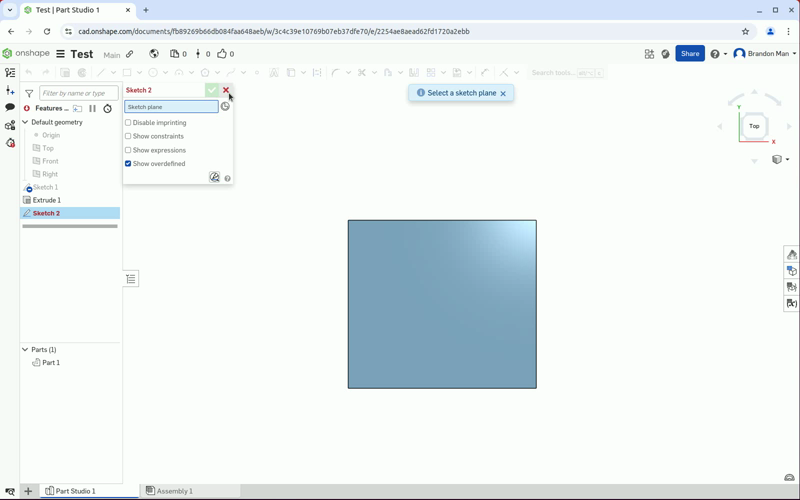
mouse_move(73, 150)
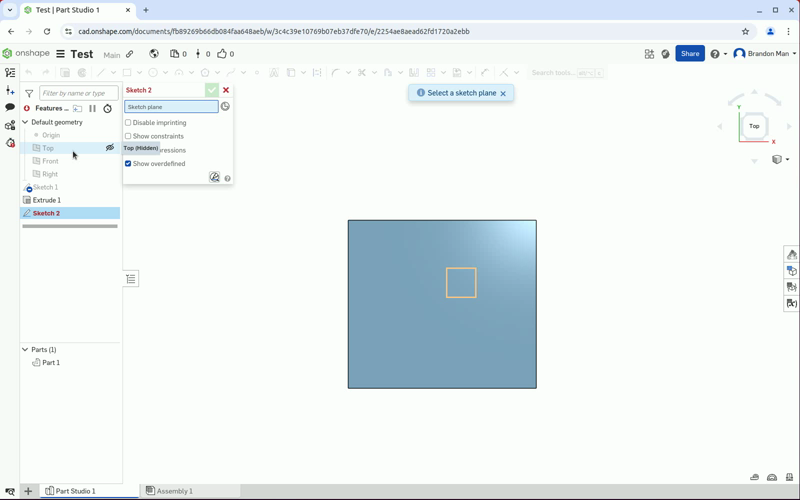
click(73, 150)
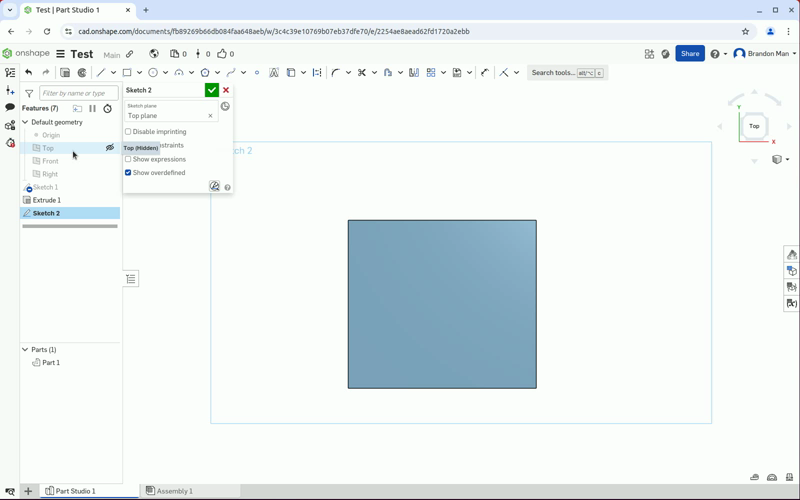
mouse_move(73, 352)
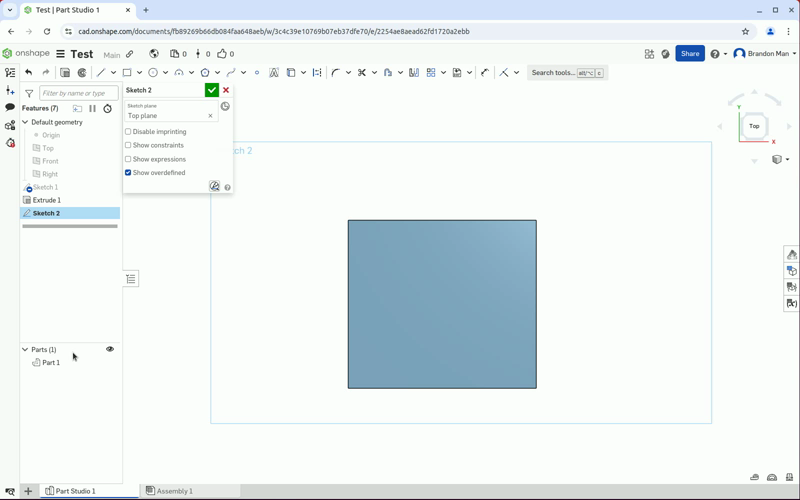
key(y)
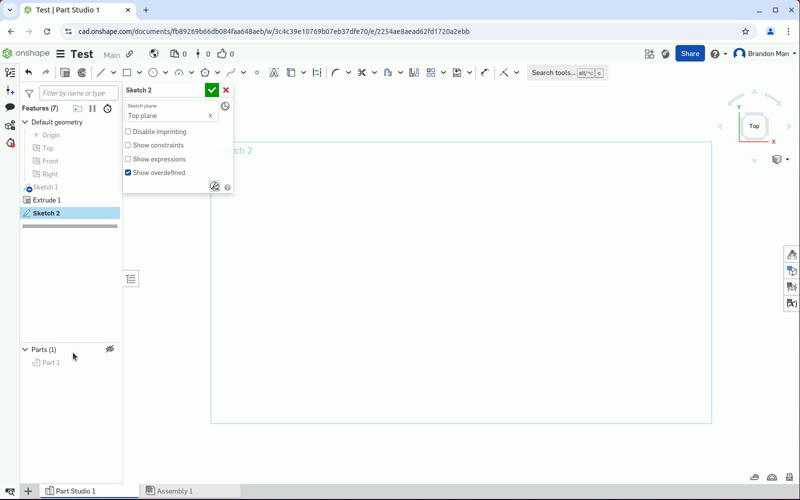
key(l)
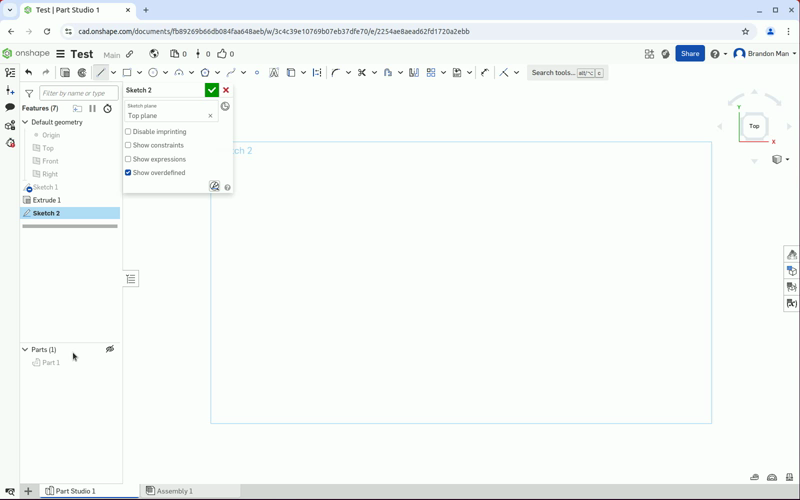
key_down(shift)
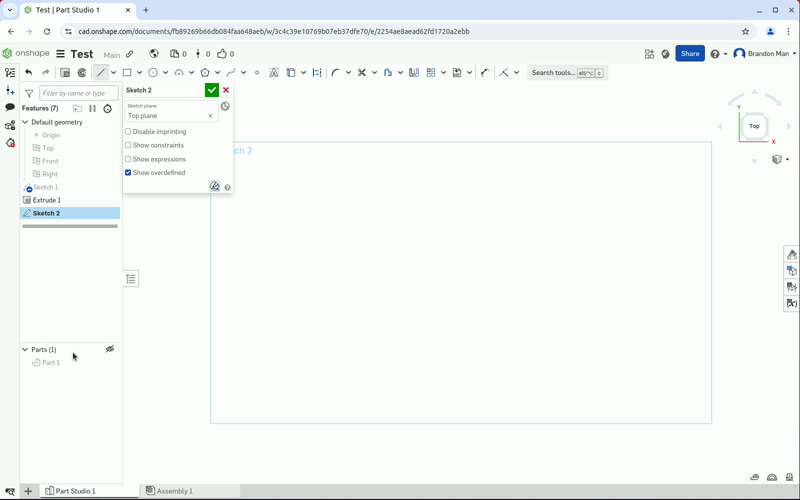
mouse_move(348, 388)
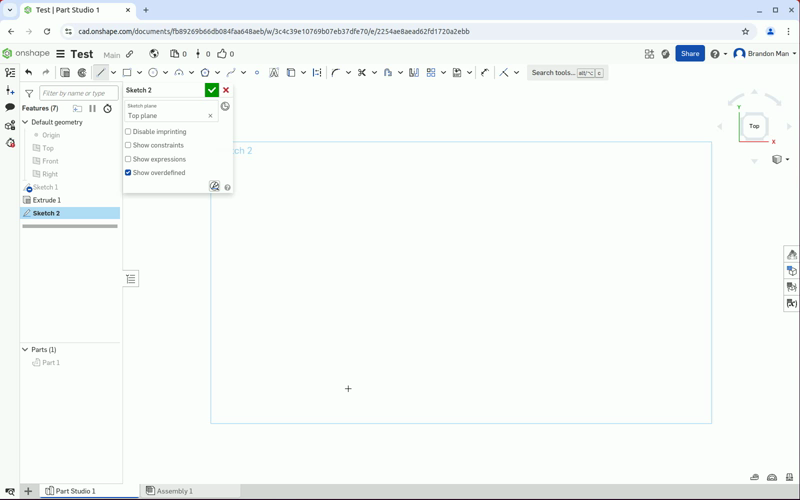
click(348, 388)
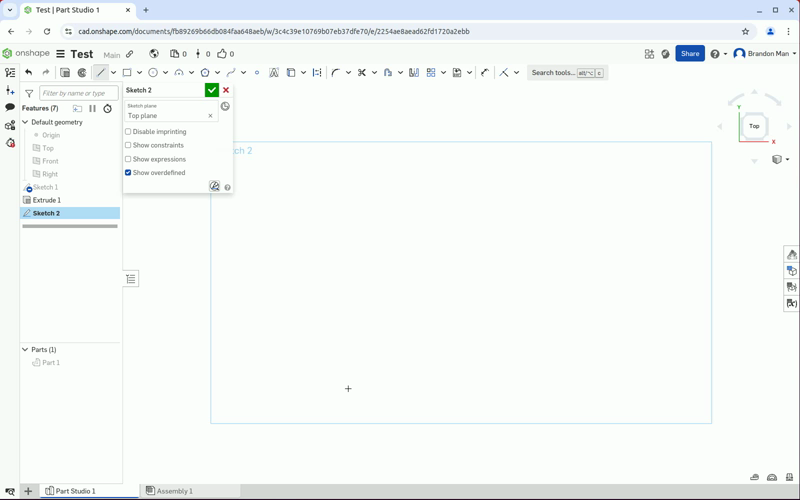
key_up(shift)
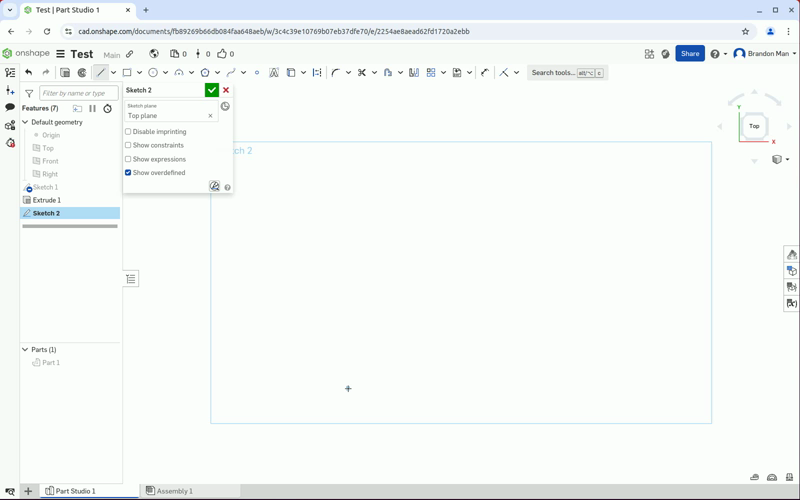
key_down(shift)
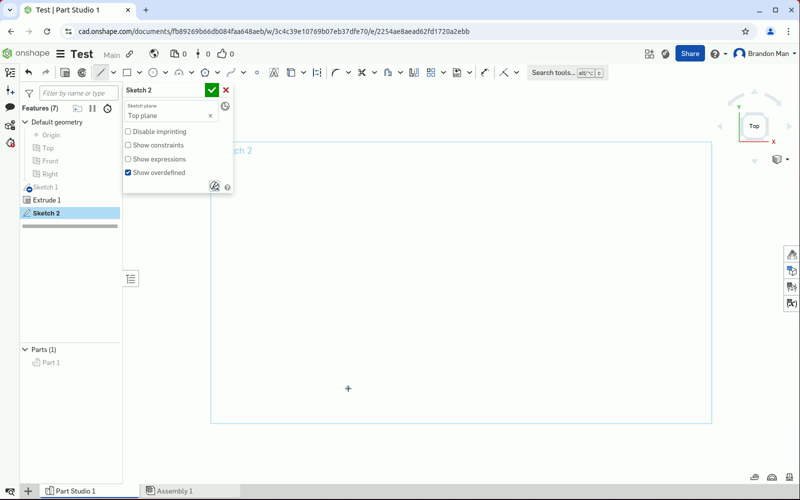
mouse_move(536, 388)
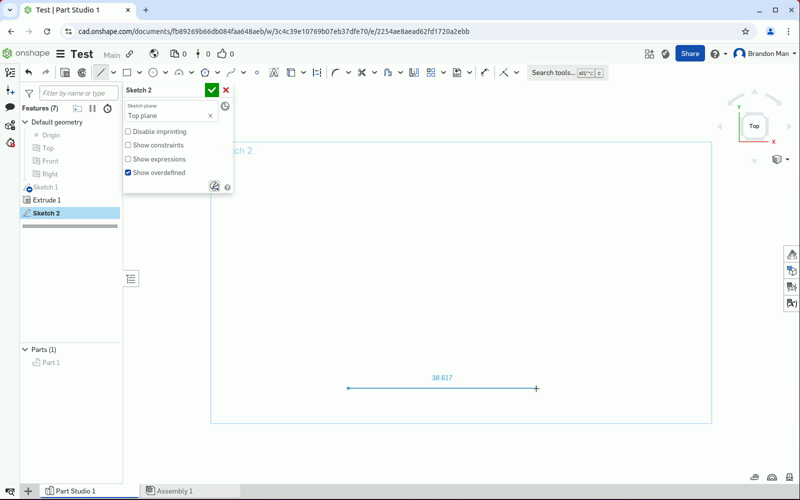
click(536, 388)
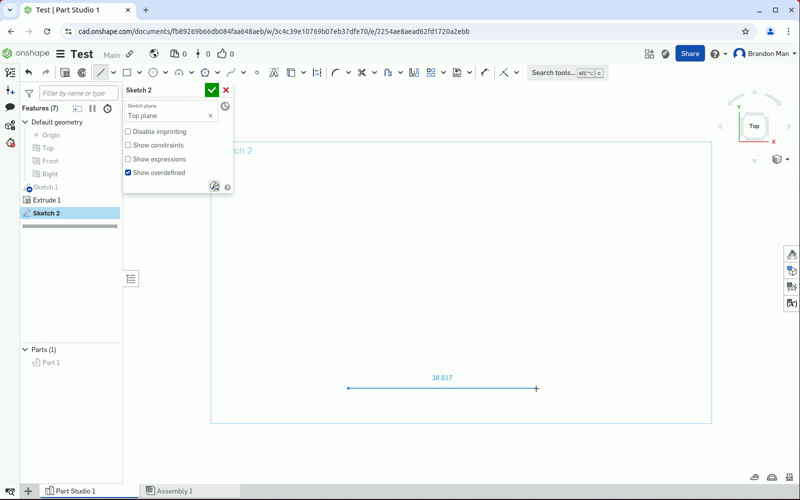
key_up(shift)
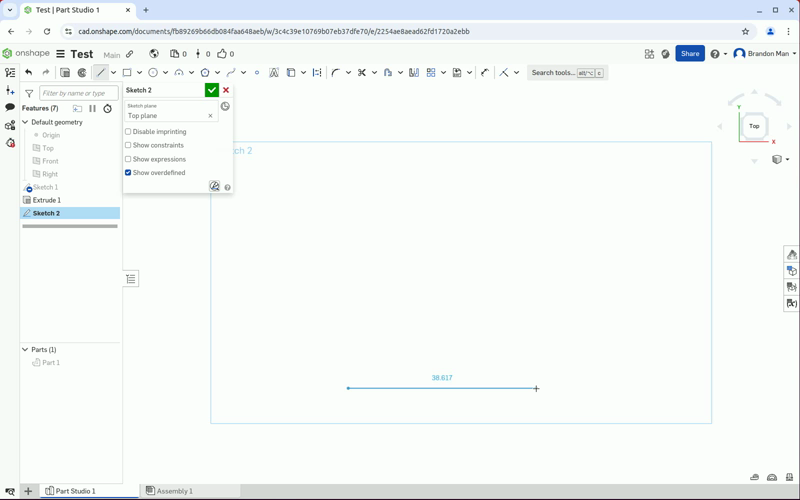
key_down(shift)
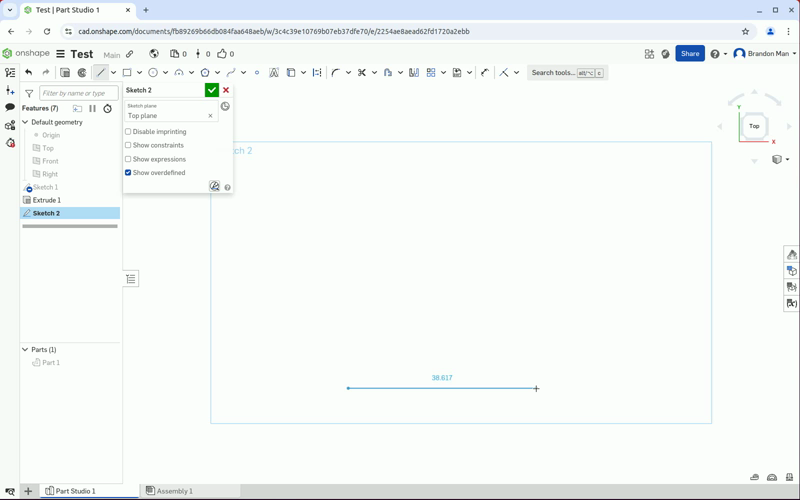
mouse_move(536, 220)
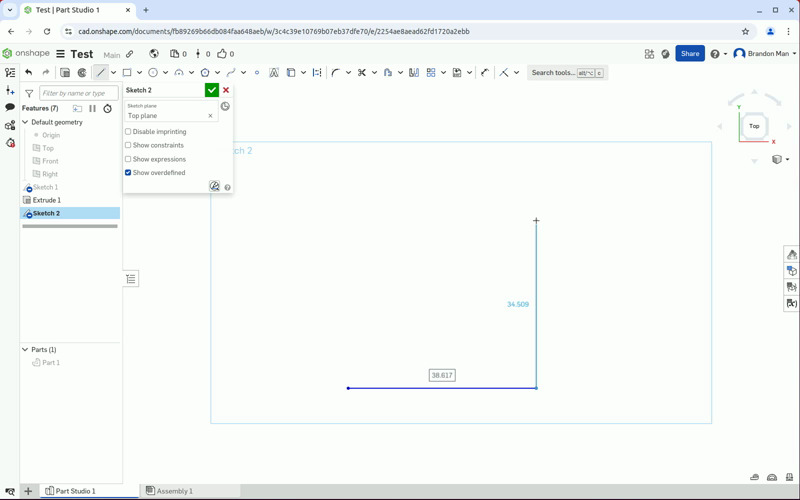
click(536, 220)
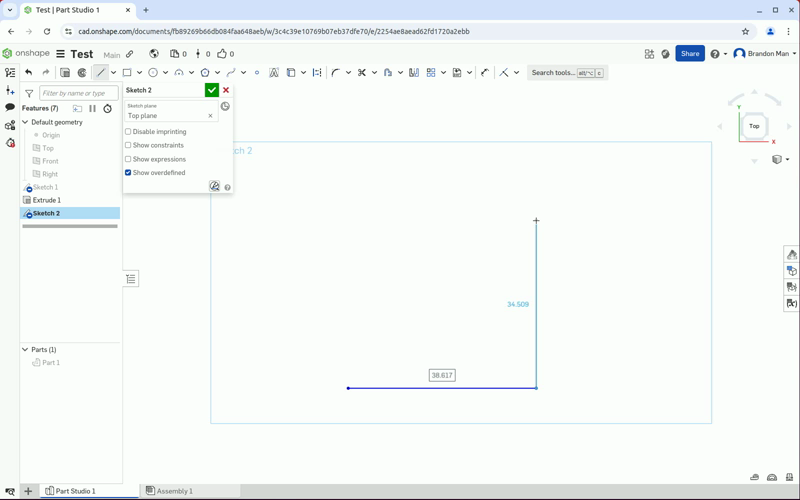
key_up(shift)
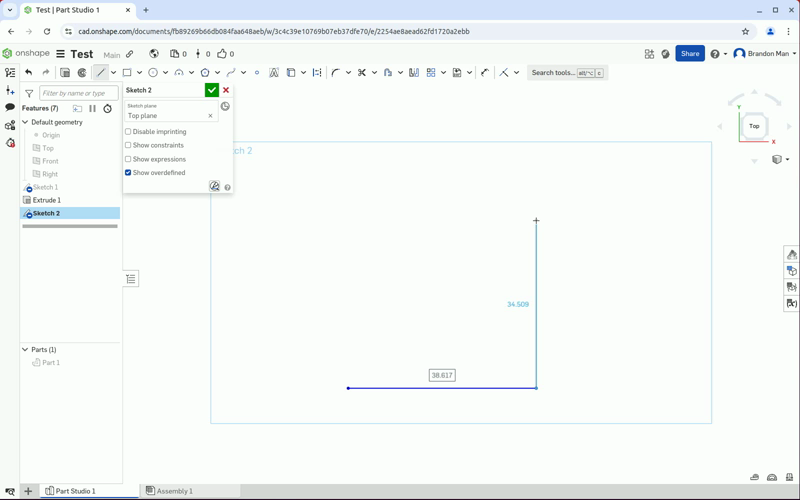
key_down(shift)
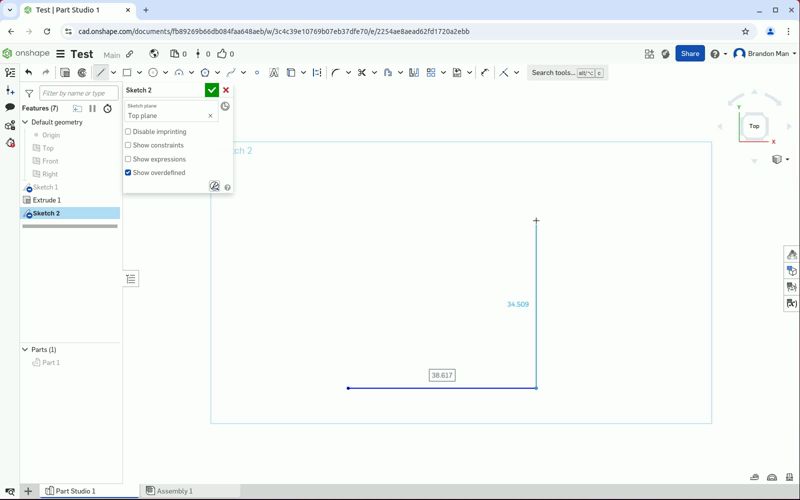
mouse_move(348, 220)
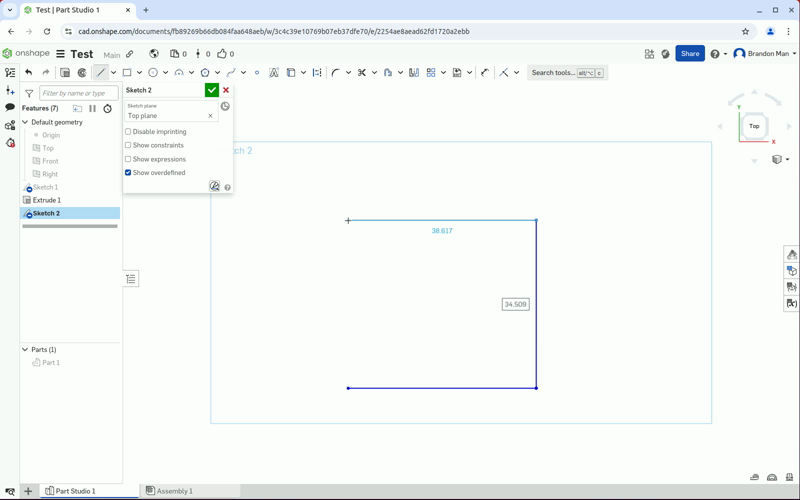
click(348, 220)
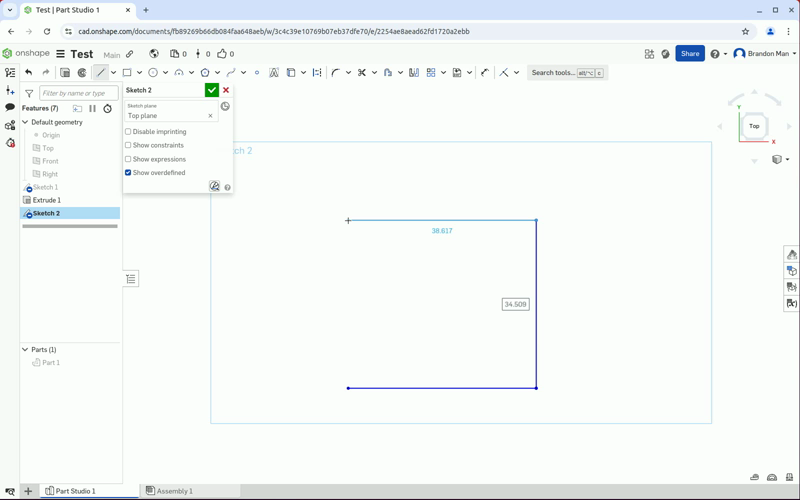
key_up(shift)
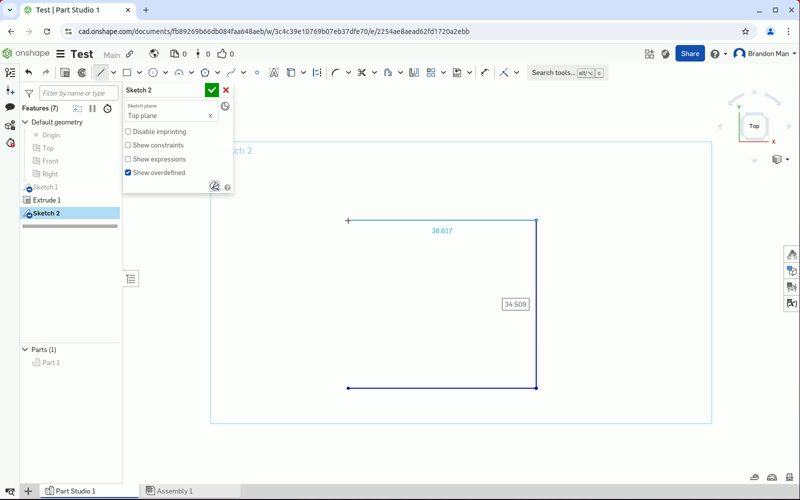
key_down(shift)
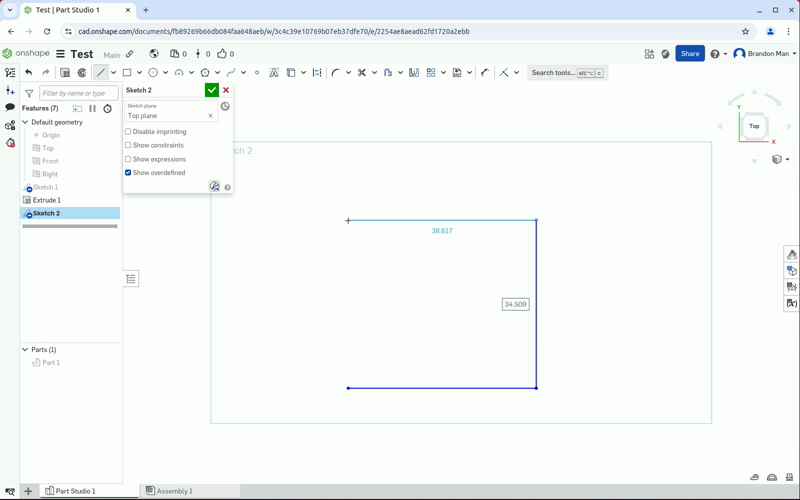
mouse_move(348, 388)
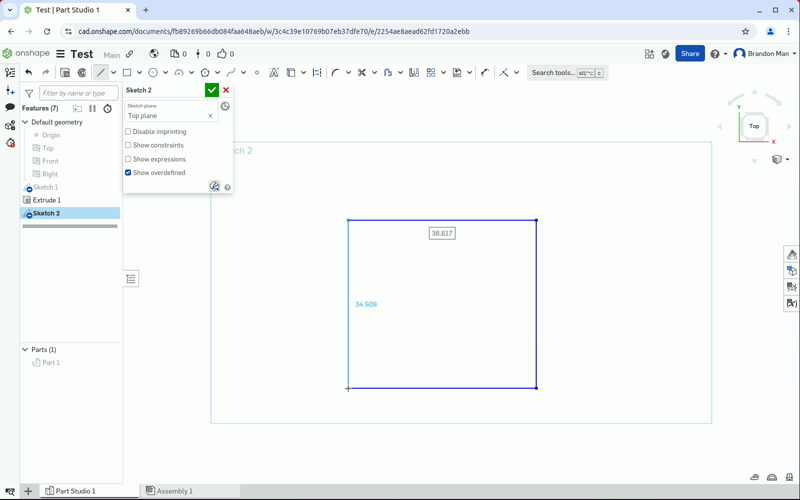
key_up(shift)
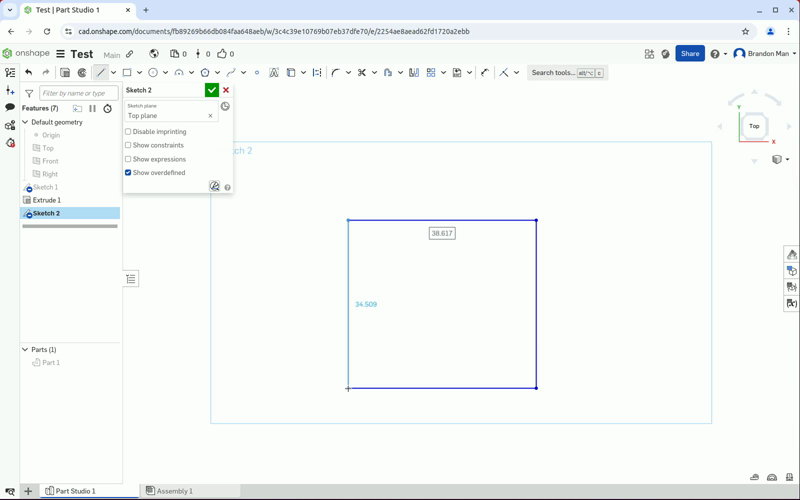
click(348, 388)
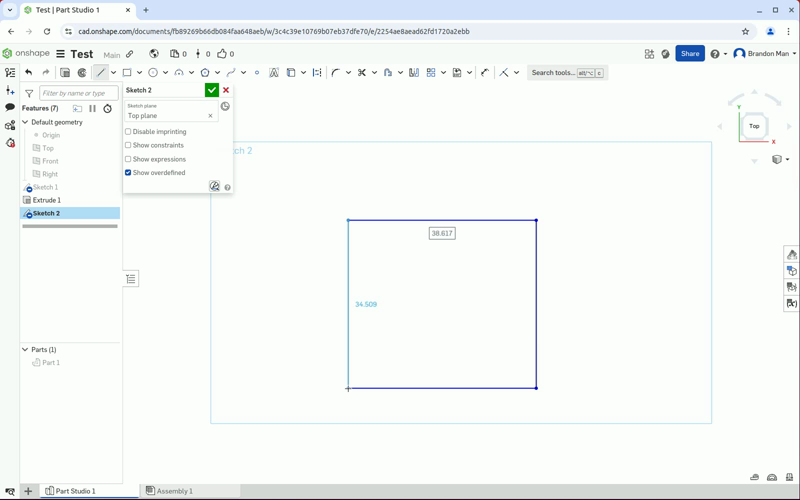
key(esc)
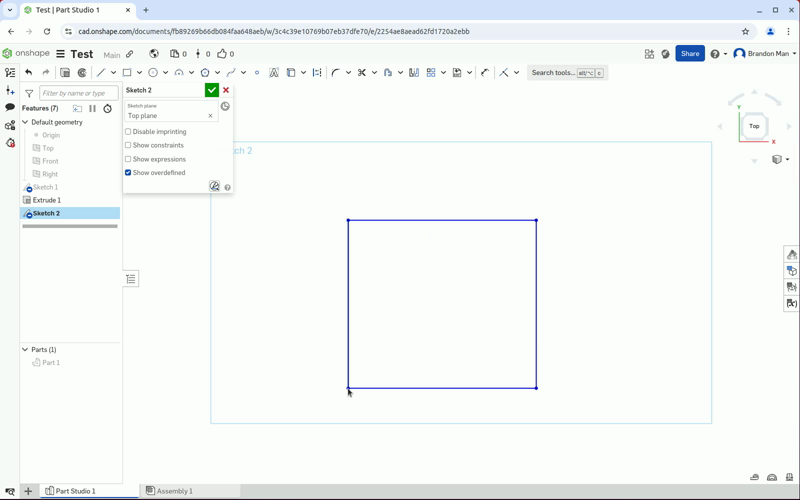
mouse_move(387, 354)
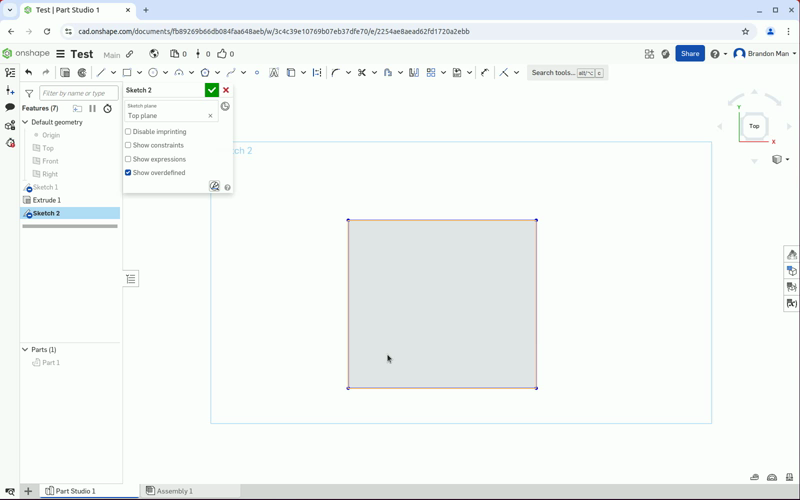
click(387, 354)
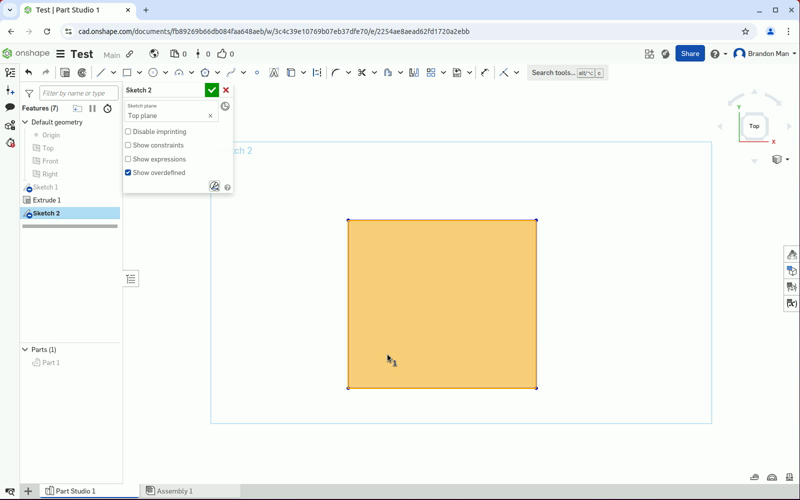
mouse_move(73, 352)
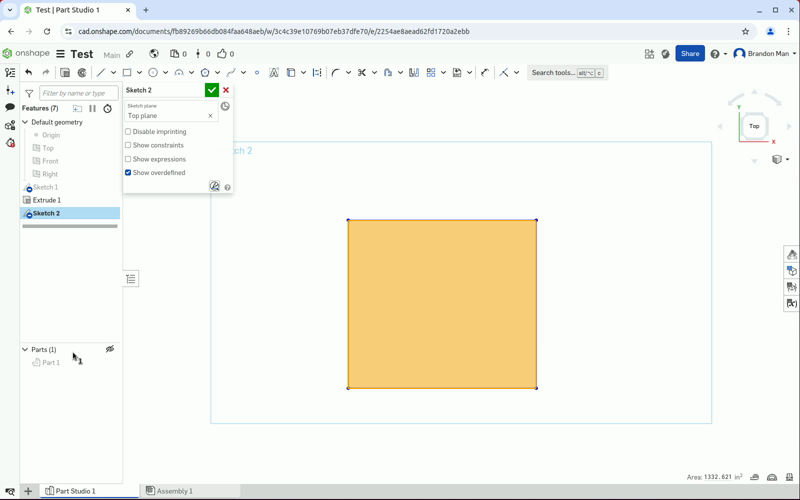
key(shift+y)
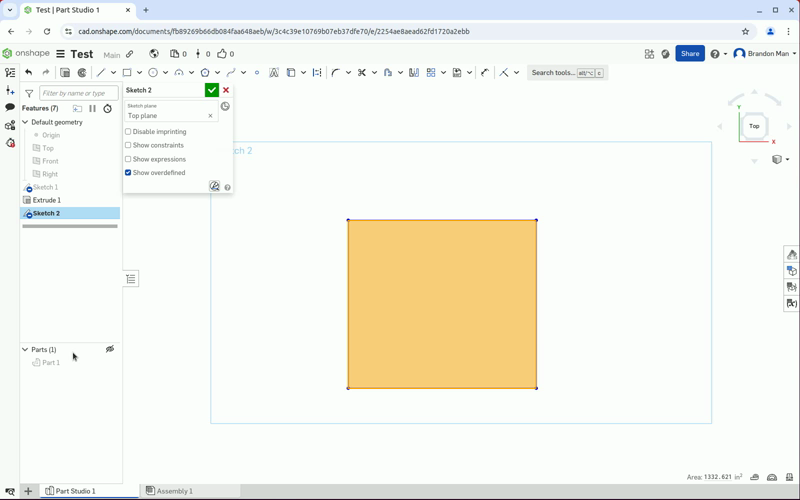
key(shift+e)
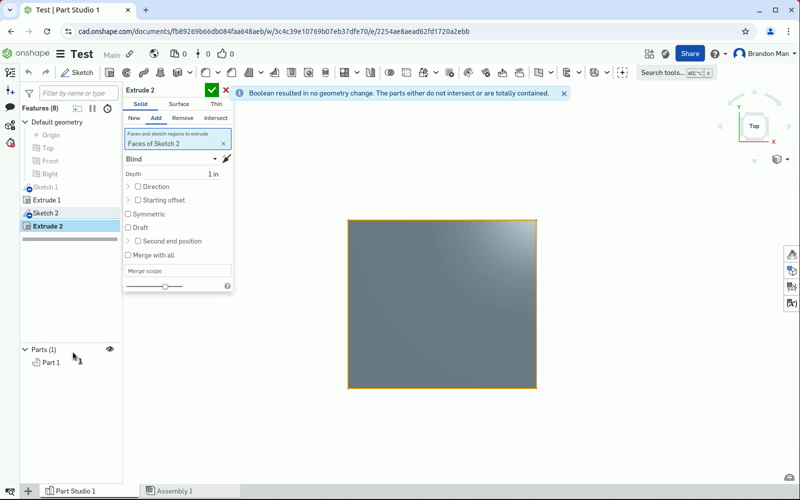
mouse_move(143, 106)
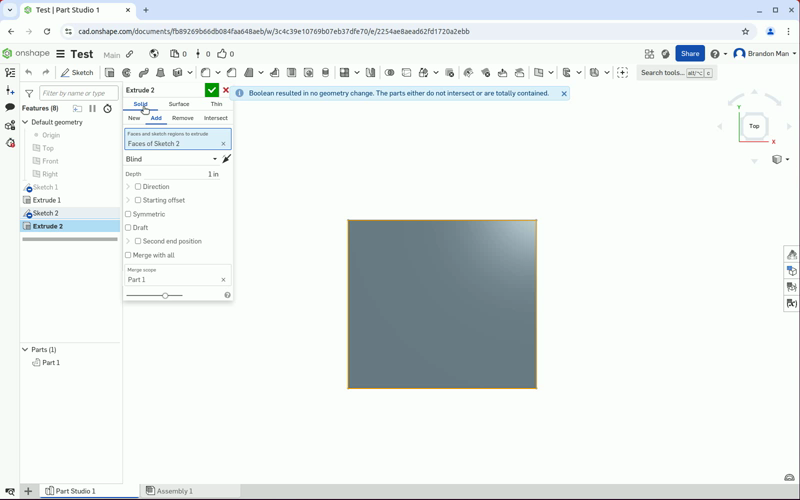
click(143, 106)
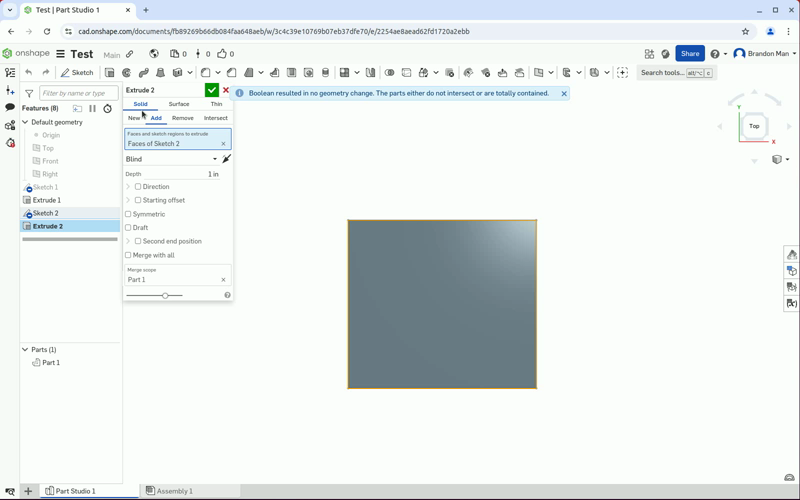
mouse_move(137, 120)
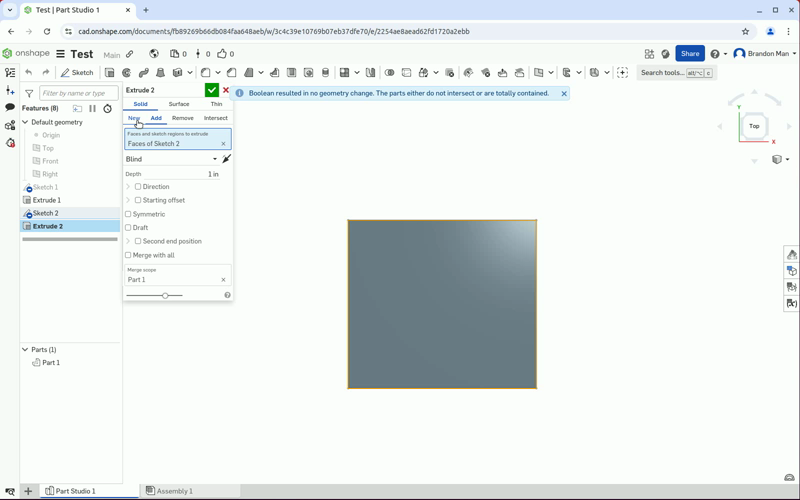
click(137, 120)
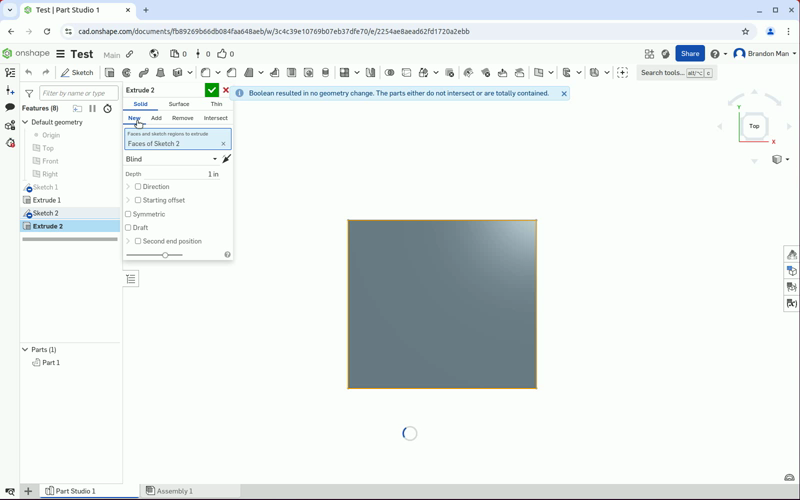
key(tab, 4)
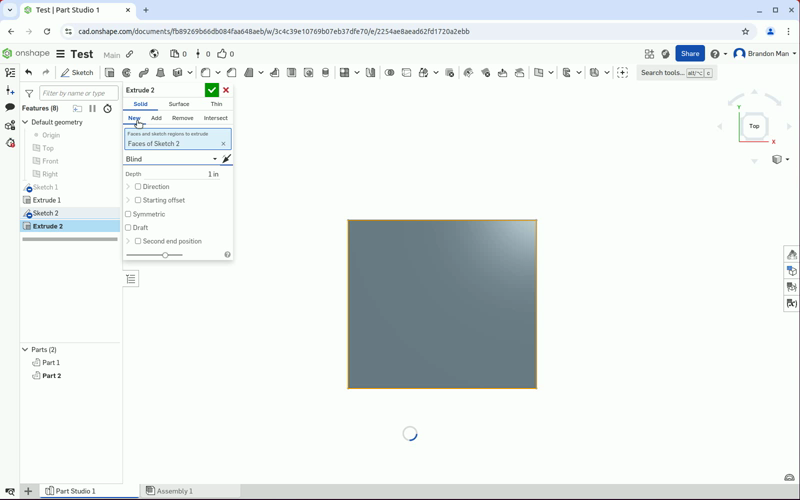
text(1.444)
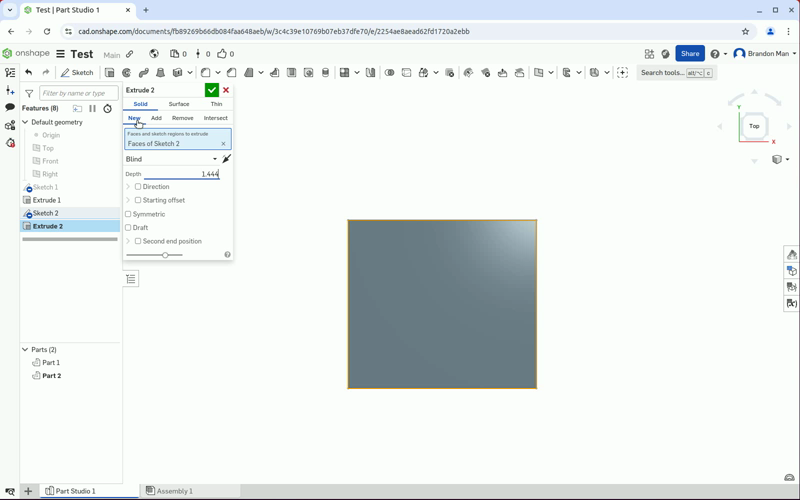
key(enter)
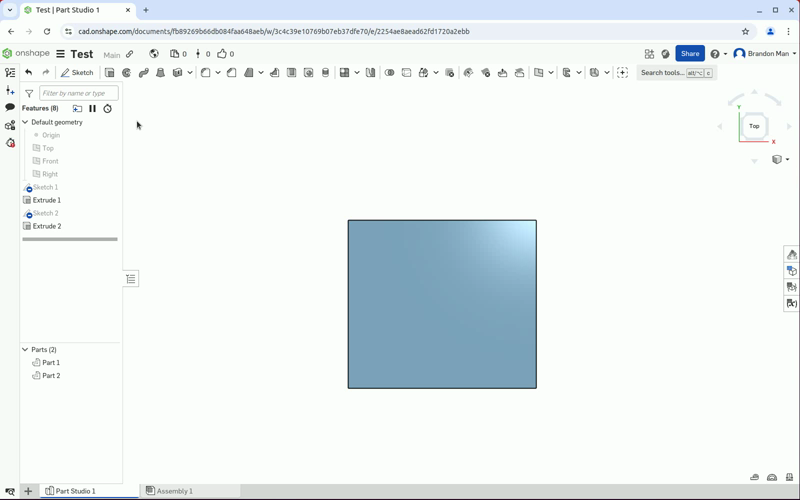
key(shift+h)
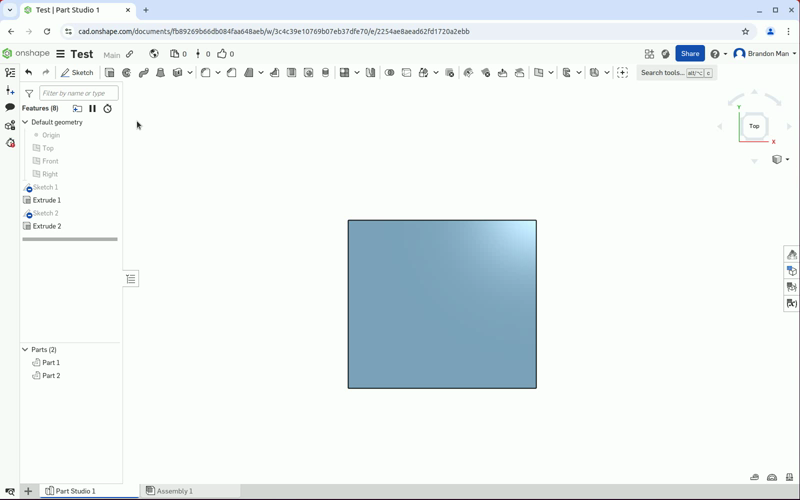
key(shift+h)
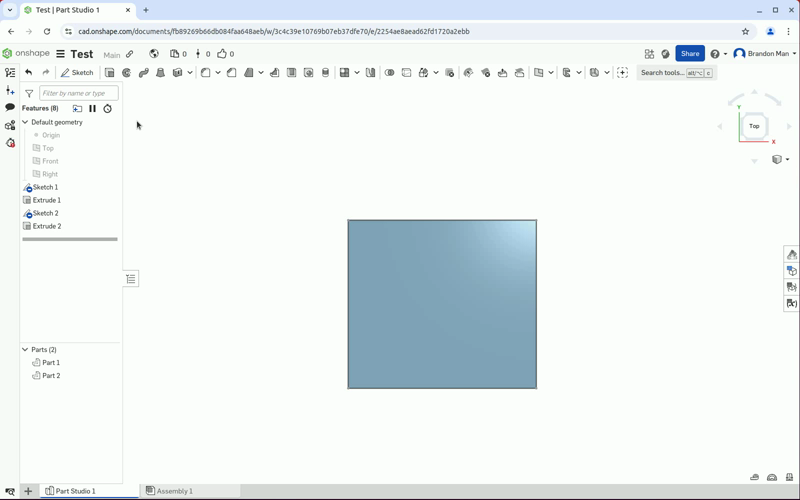
key(shift+7)
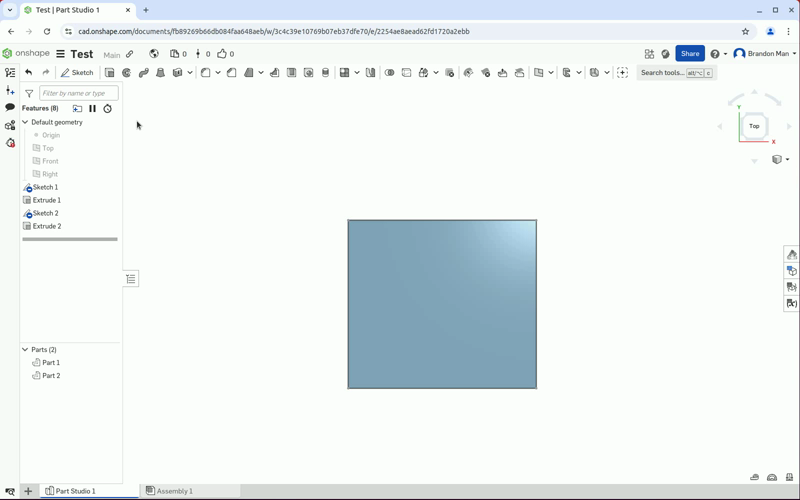
key(up, 3)
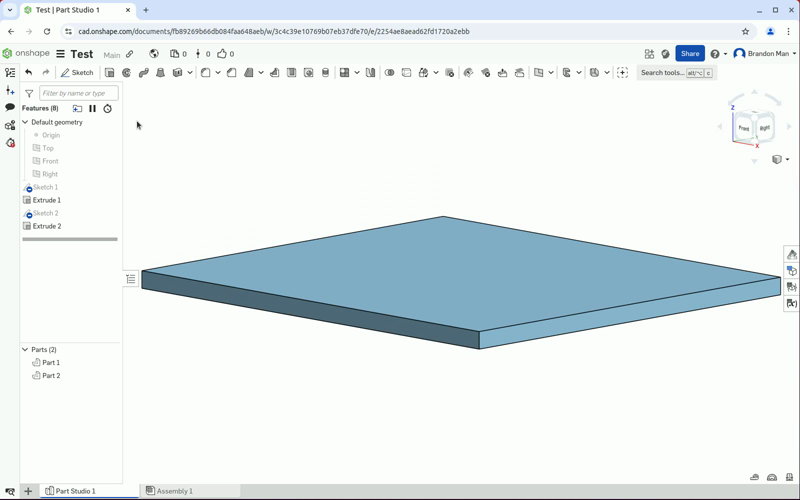
key(left, 3)
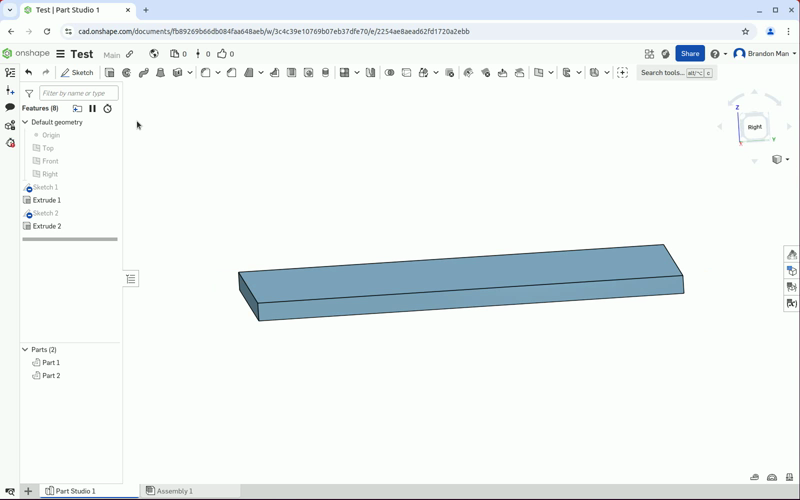
key(right, 3)
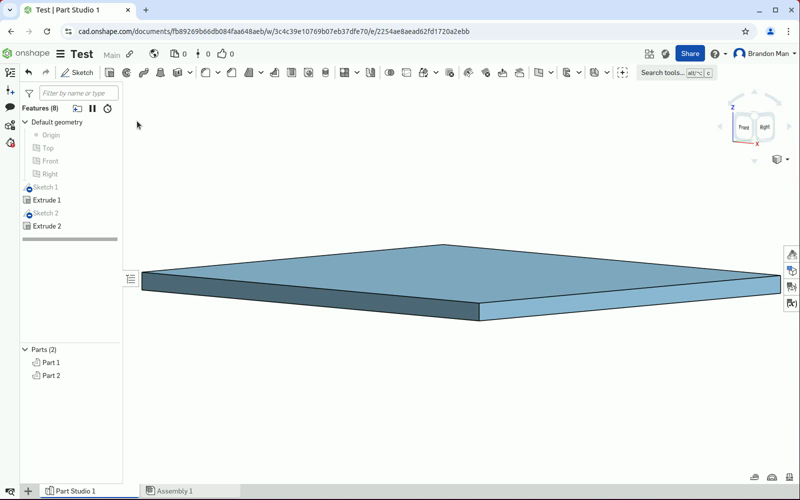
key(down, 3)
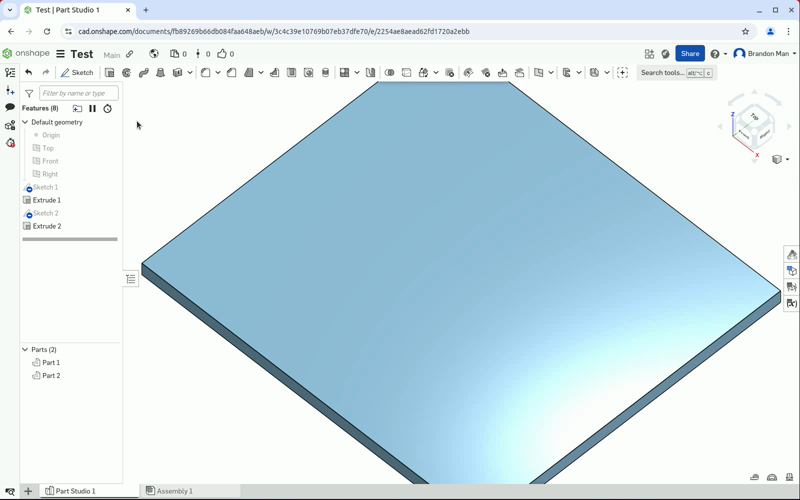
mouse_move(73, 189)
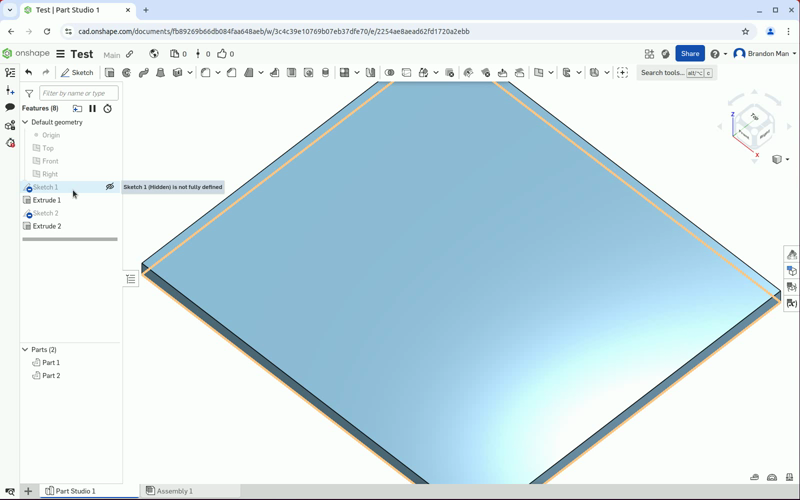
click(73, 189)